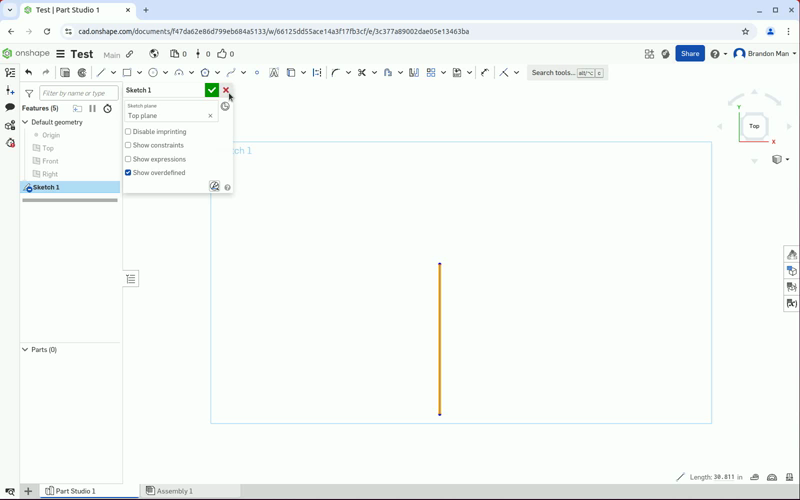
key(shift+h)
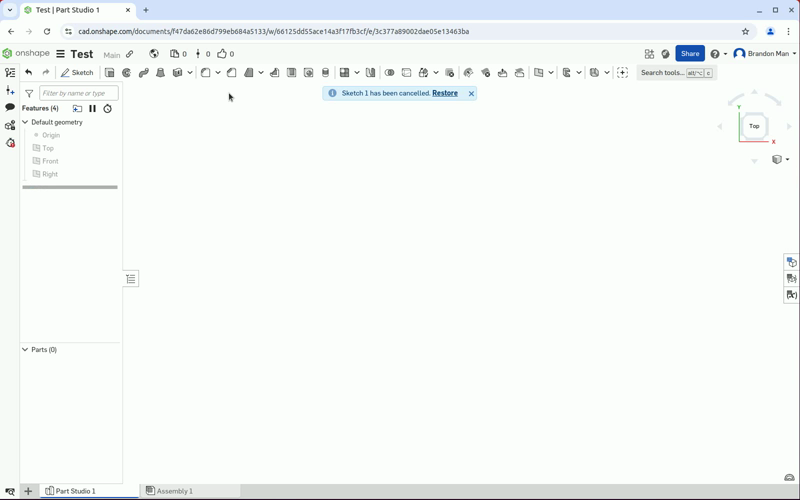
mouse_move(73, 352)
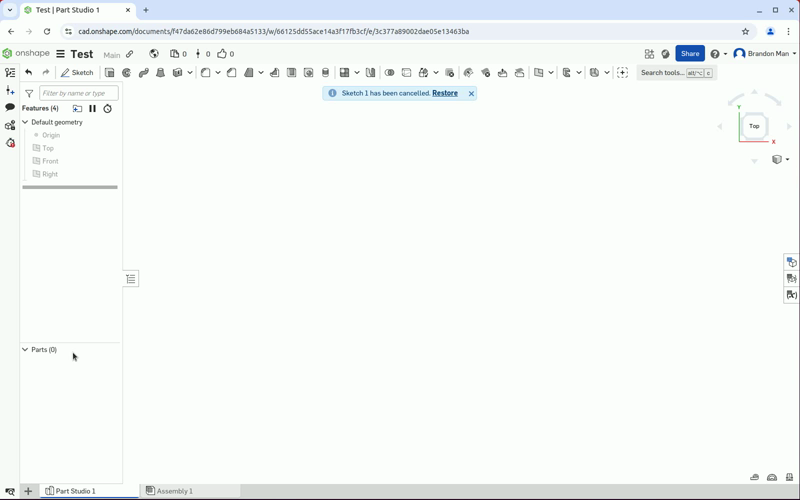
key(y)
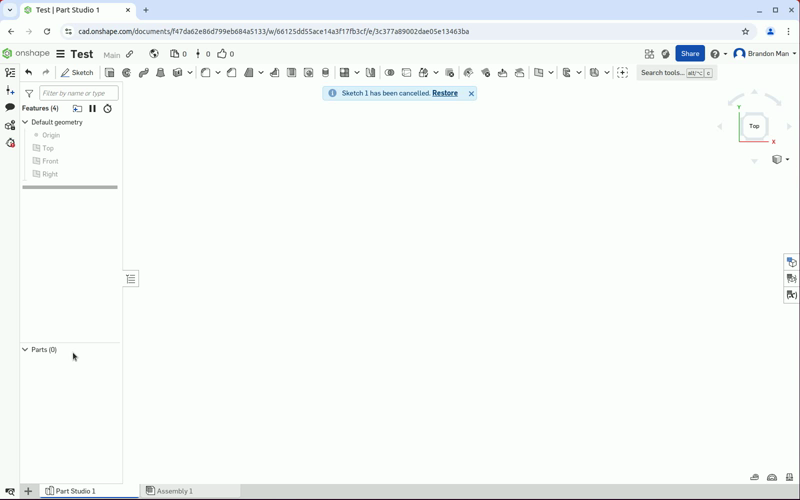
key(shift+p)
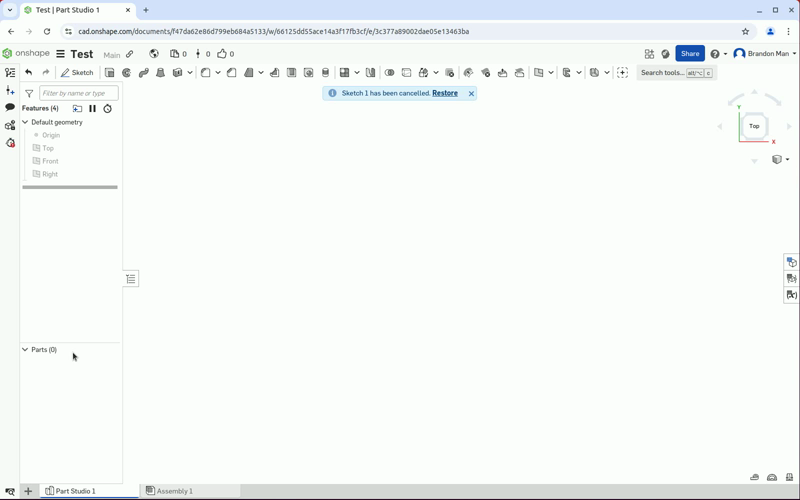
key(space)
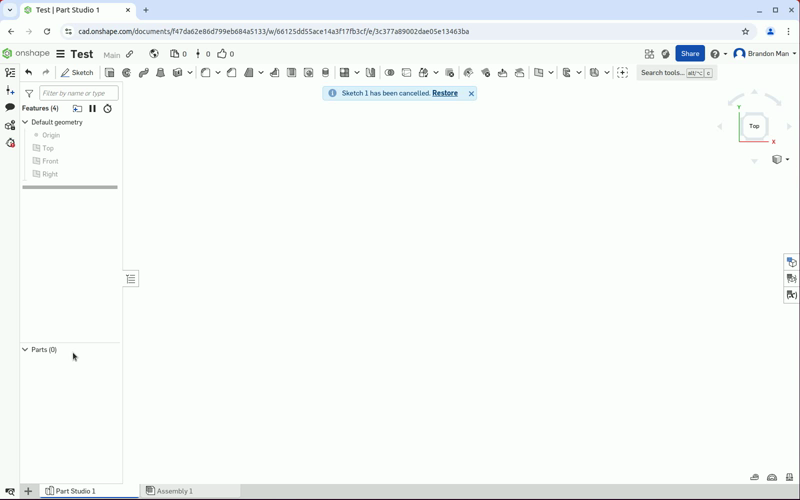
key_down(shift)
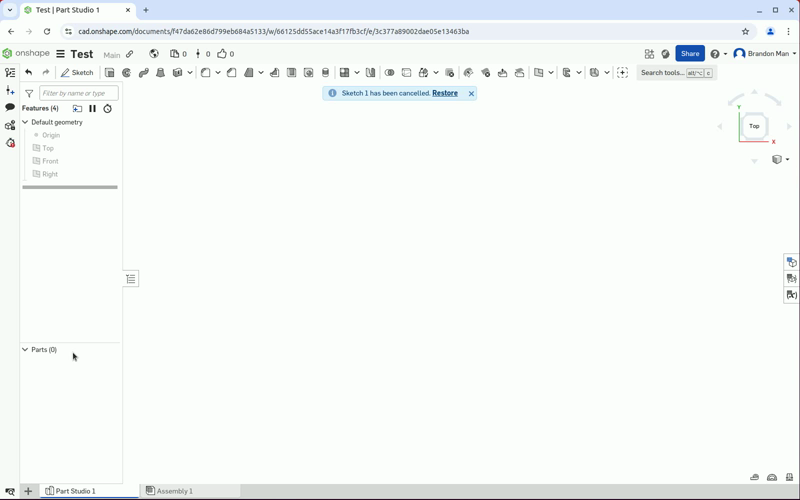
key(up)
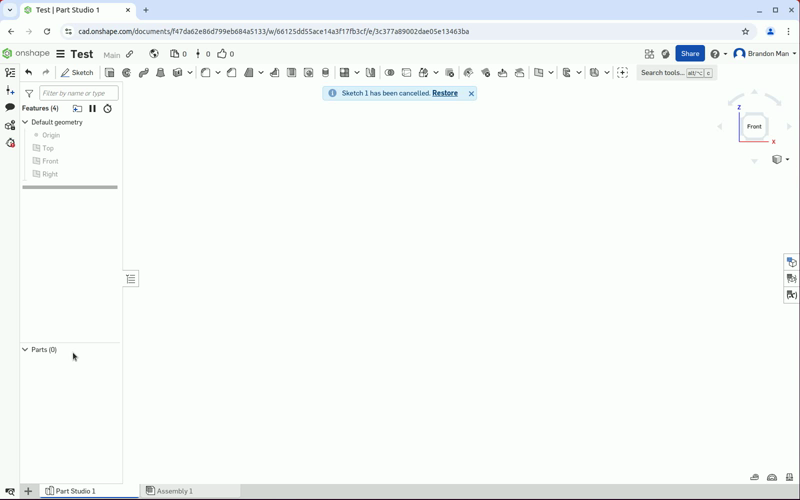
key_up(shift)
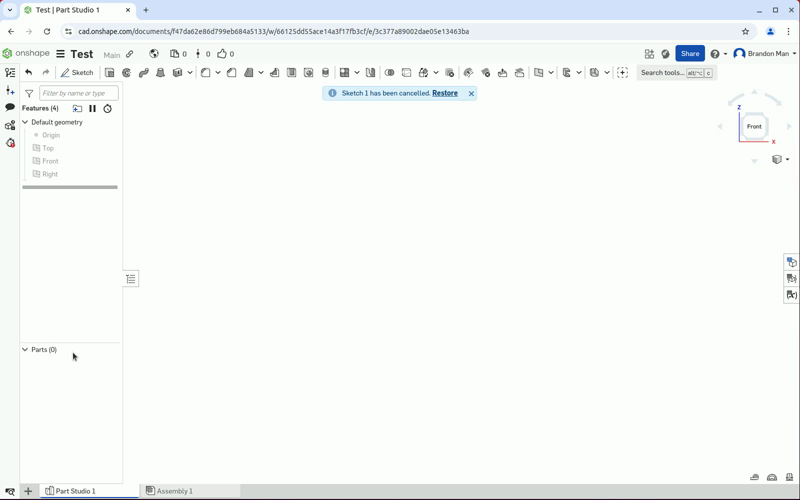
mouse_move(73, 352)
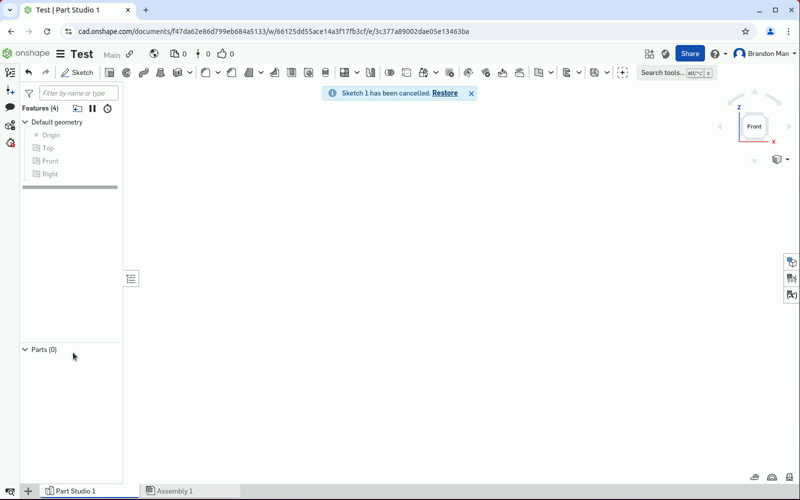
key(shift+y)
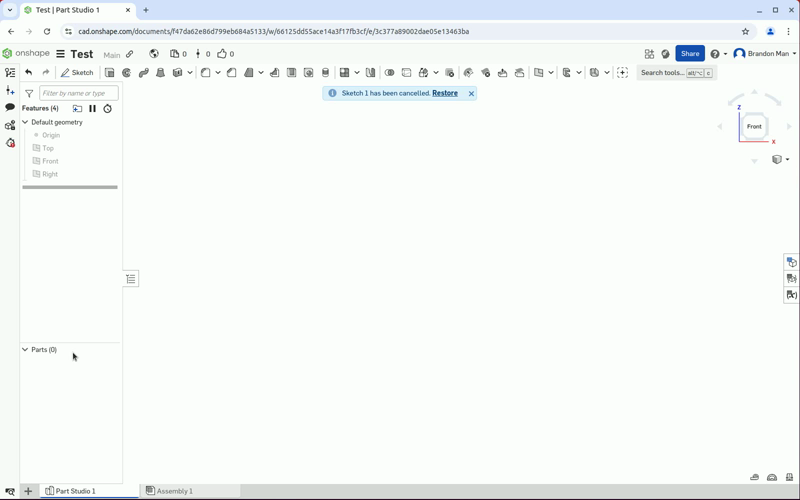
key(shift+s)
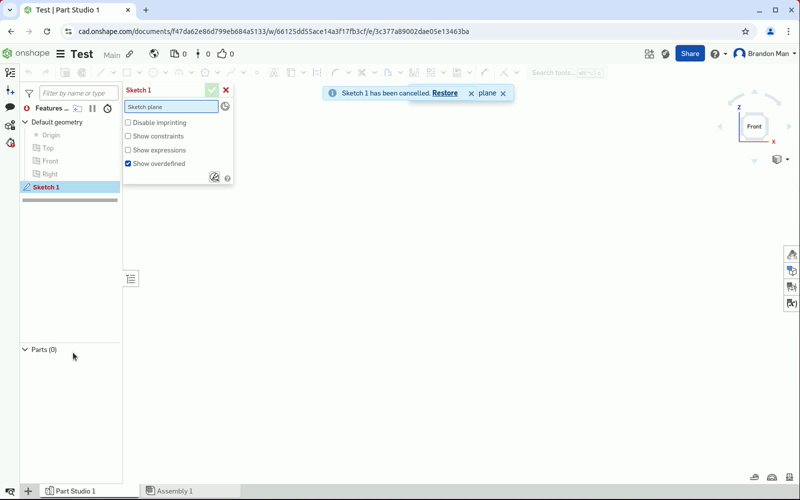
mouse_move(73, 163)
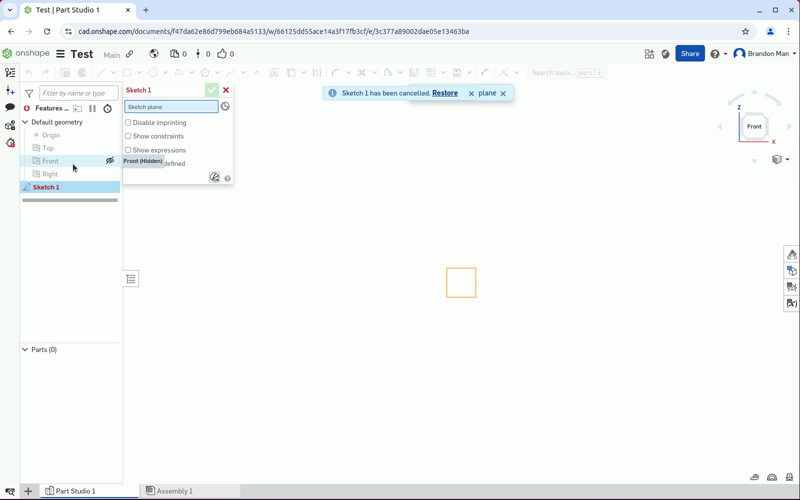
click(73, 163)
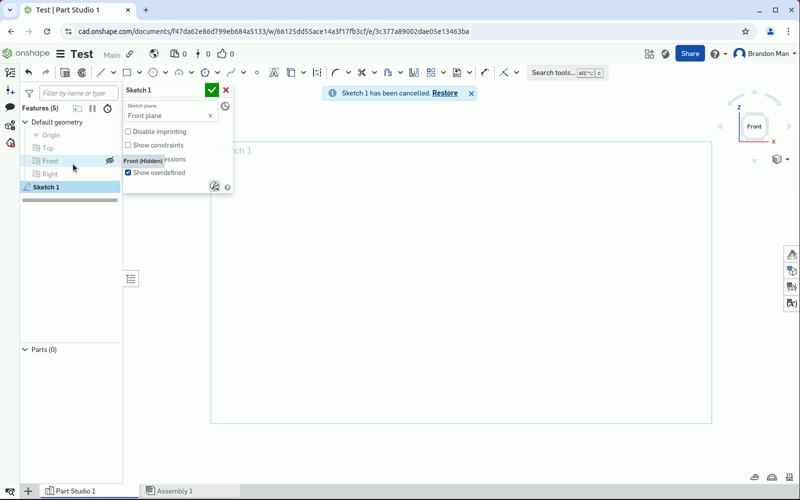
mouse_move(73, 352)
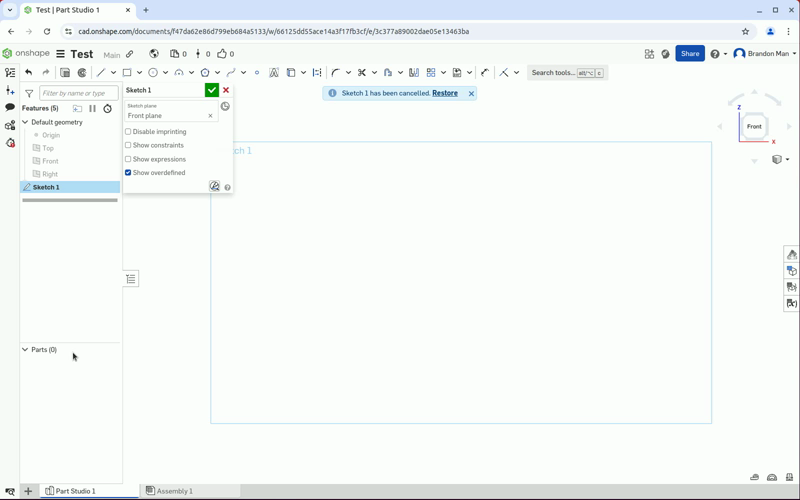
key(y)
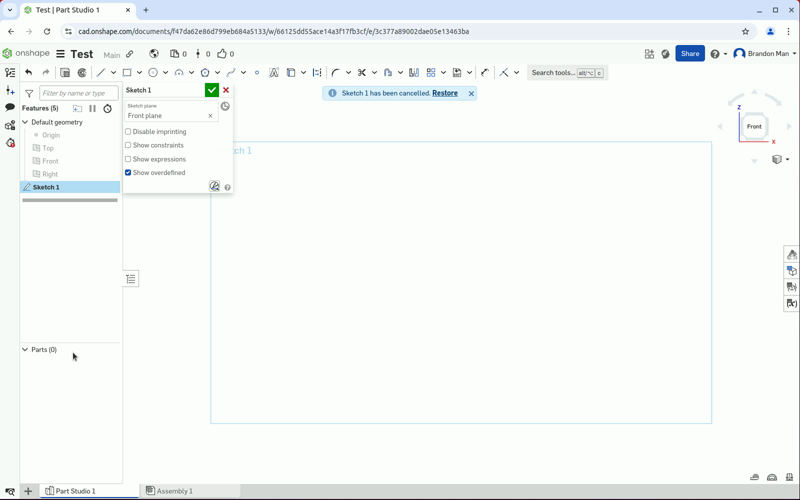
key(l)
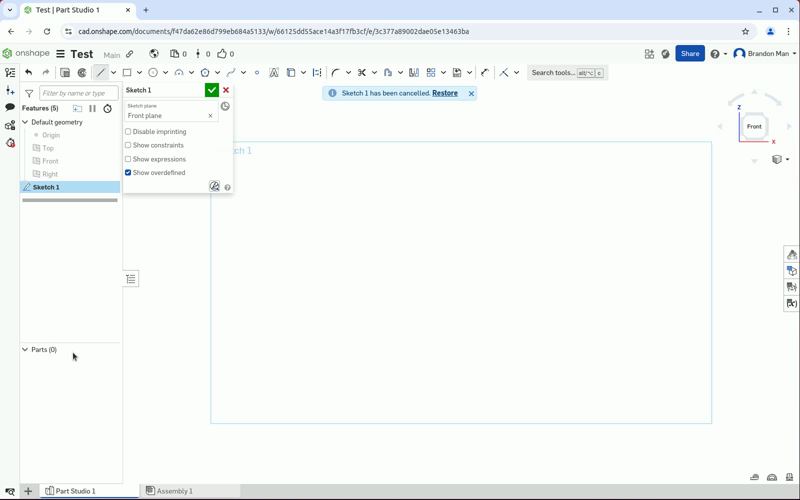
key_down(shift)
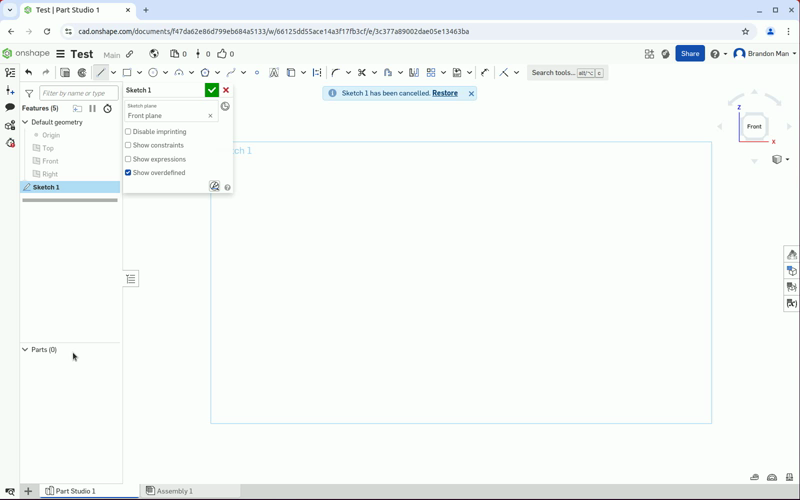
mouse_move(460, 282)
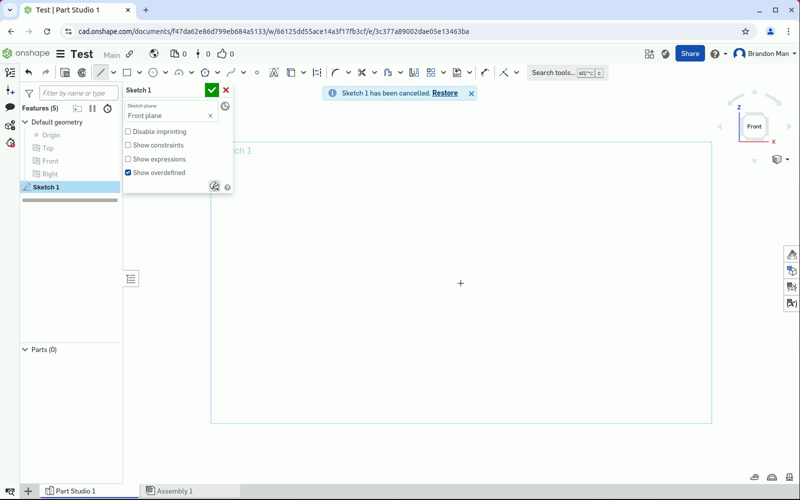
click(460, 282)
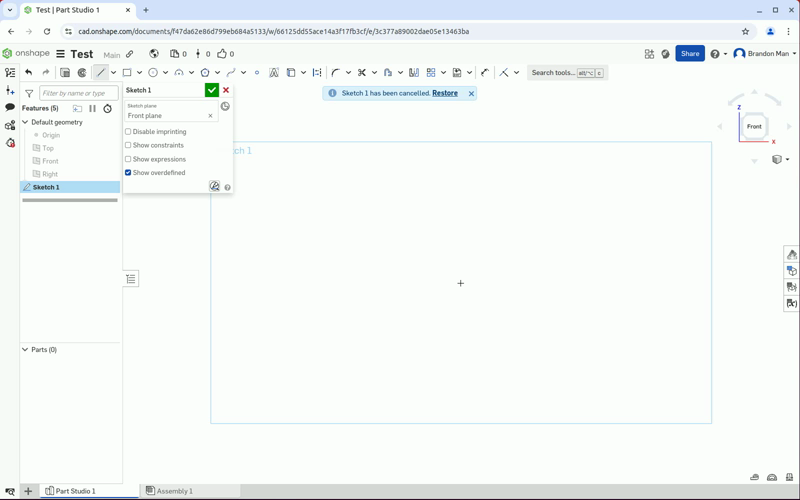
key_up(shift)
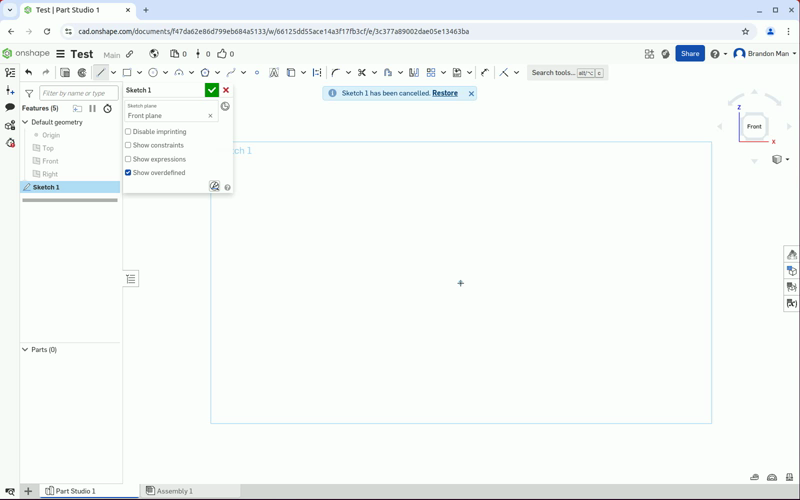
key_down(shift)
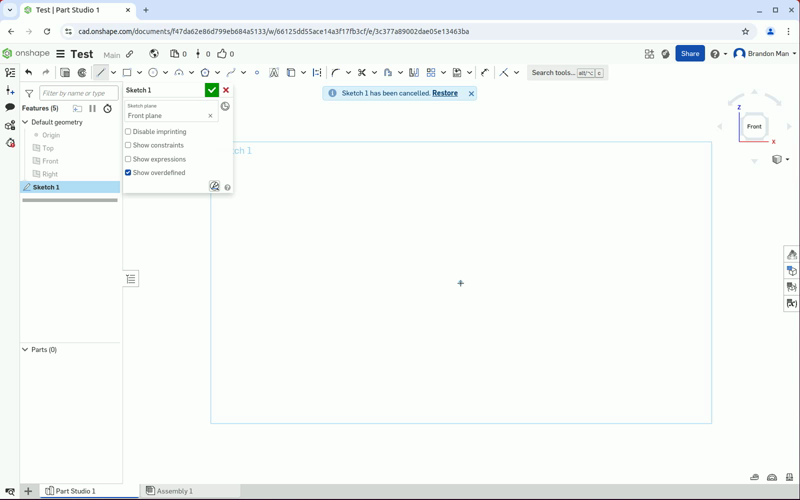
mouse_move(573, 282)
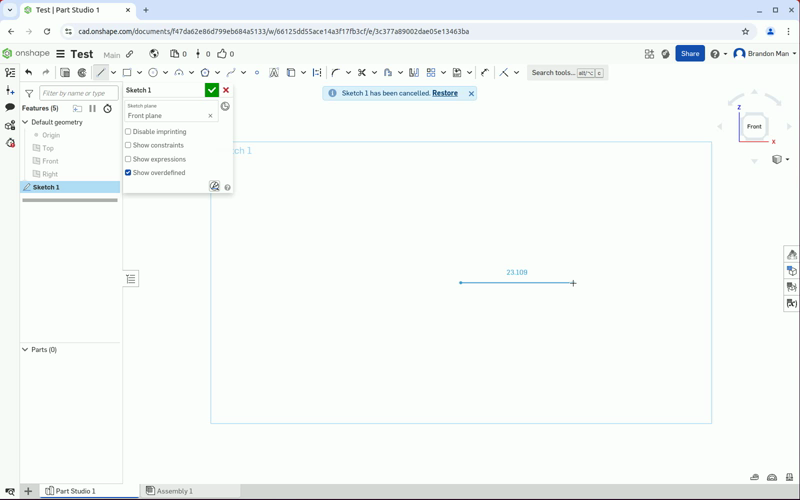
click(573, 282)
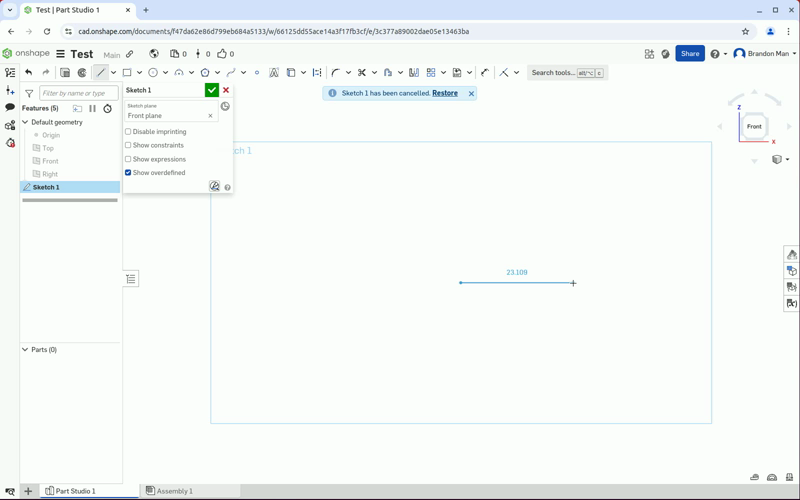
key_up(shift)
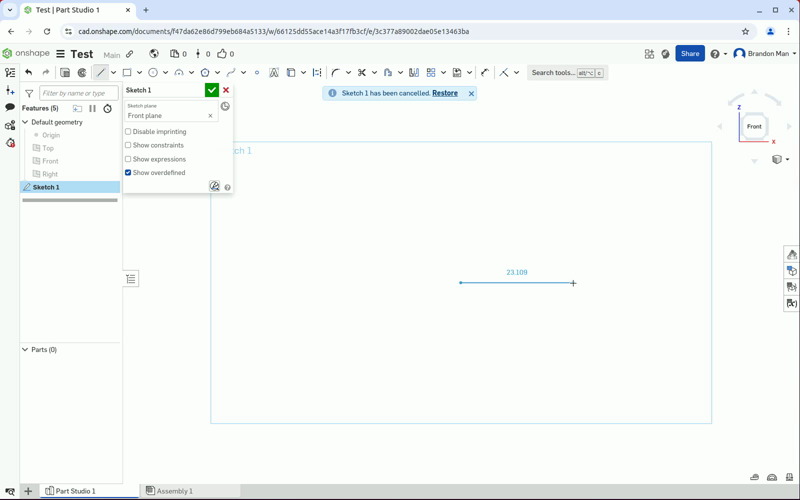
key_down(shift)
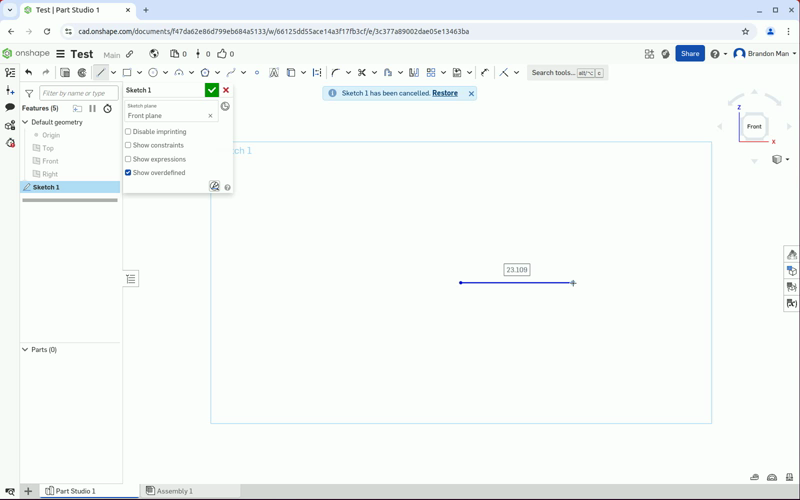
mouse_move(589, 282)
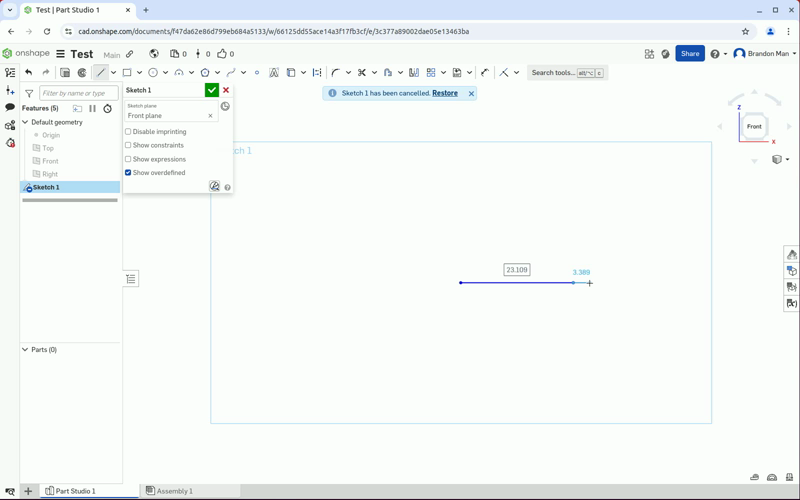
mouse_move(573, 245)
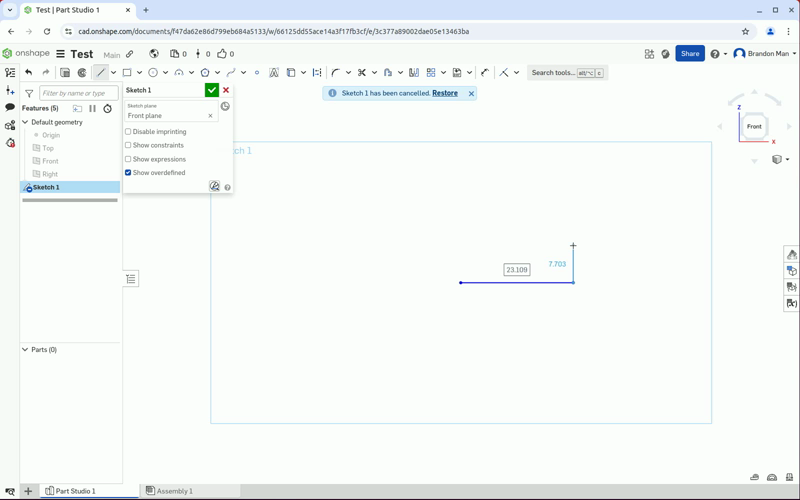
click(573, 245)
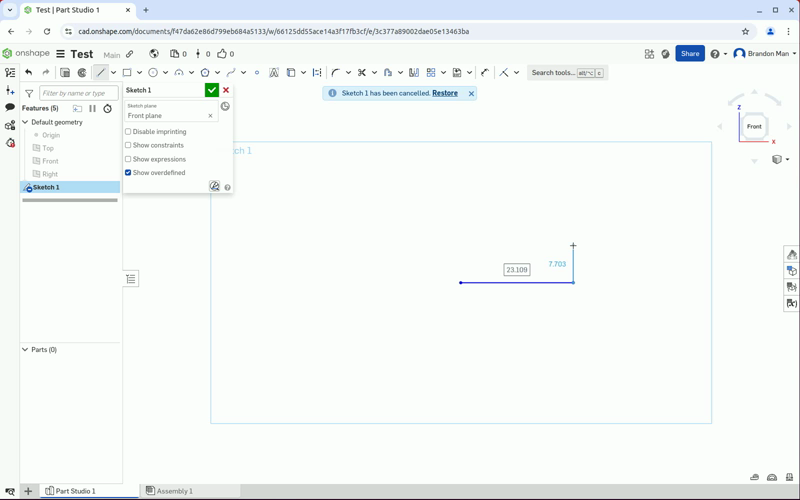
key_up(shift)
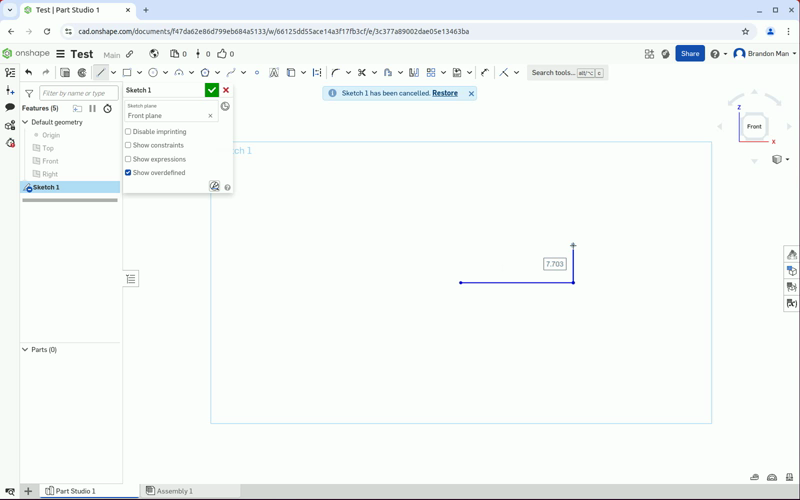
key_down(shift)
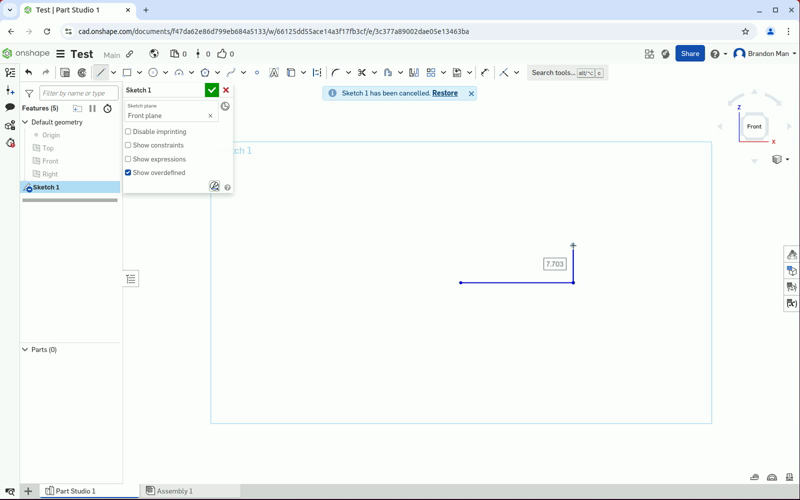
mouse_move(460, 245)
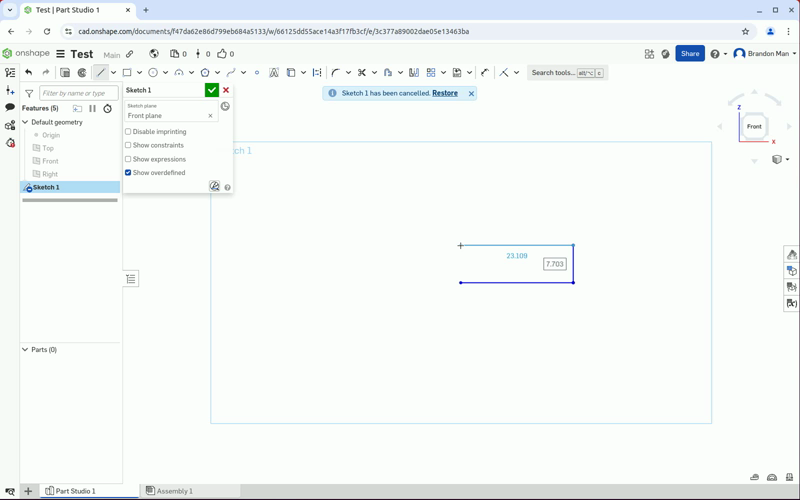
click(460, 245)
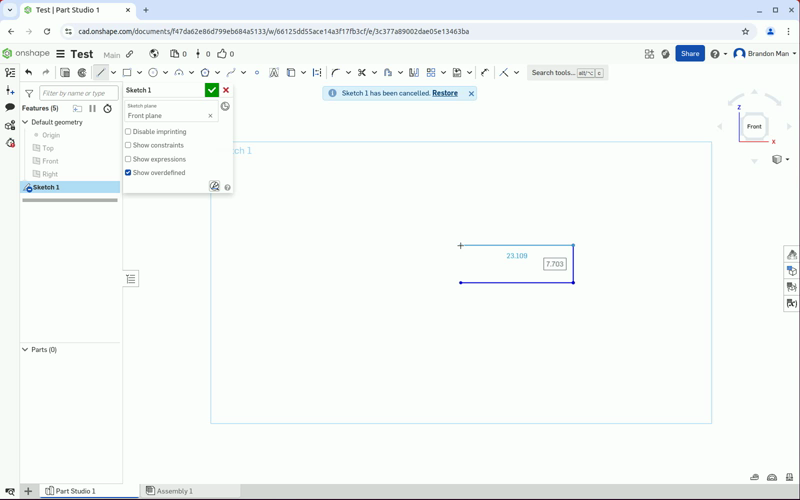
key_up(shift)
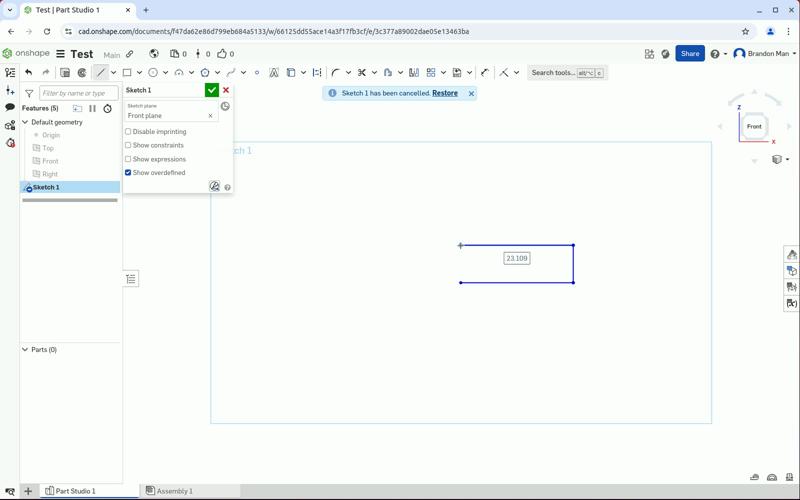
mouse_move(490, 245)
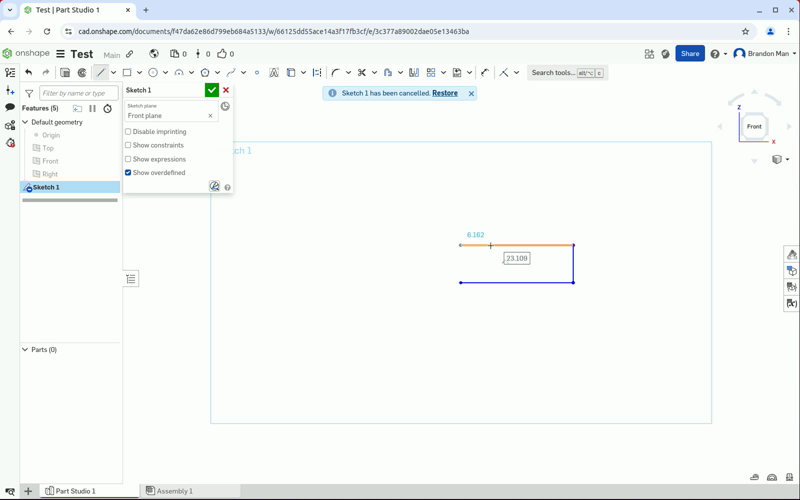
key_down(shift)
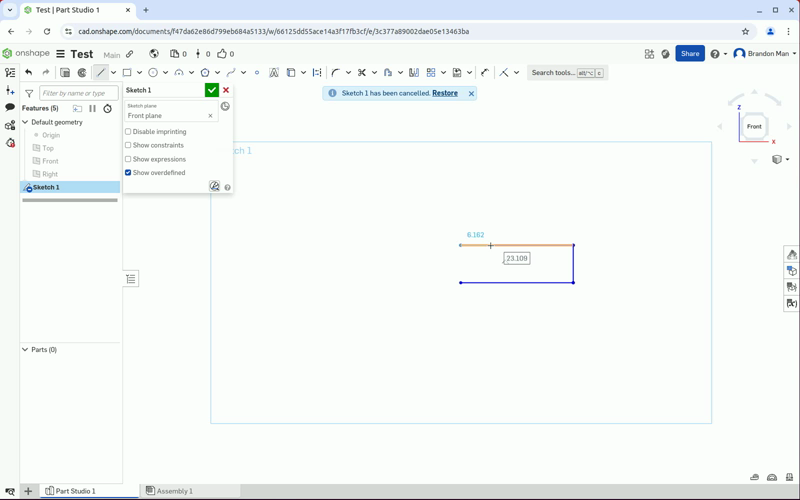
mouse_move(460, 282)
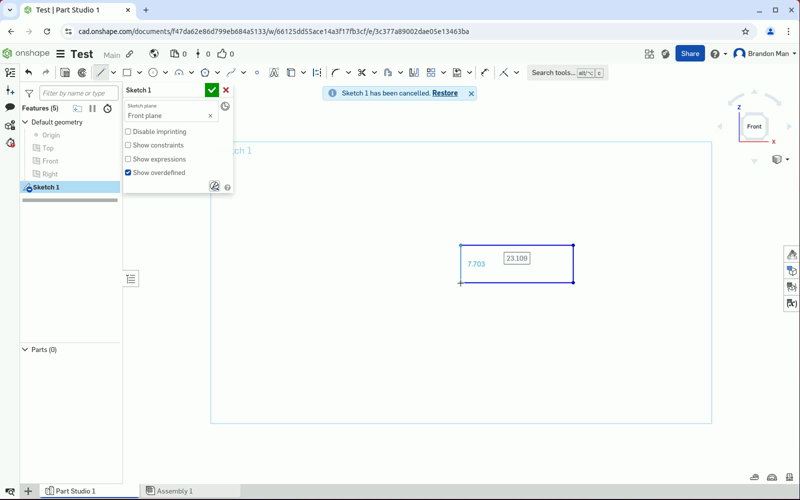
key_up(shift)
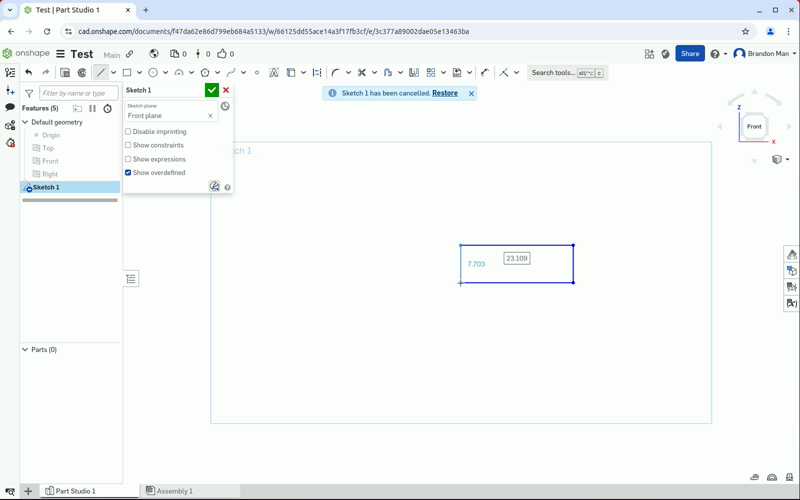
click(460, 282)
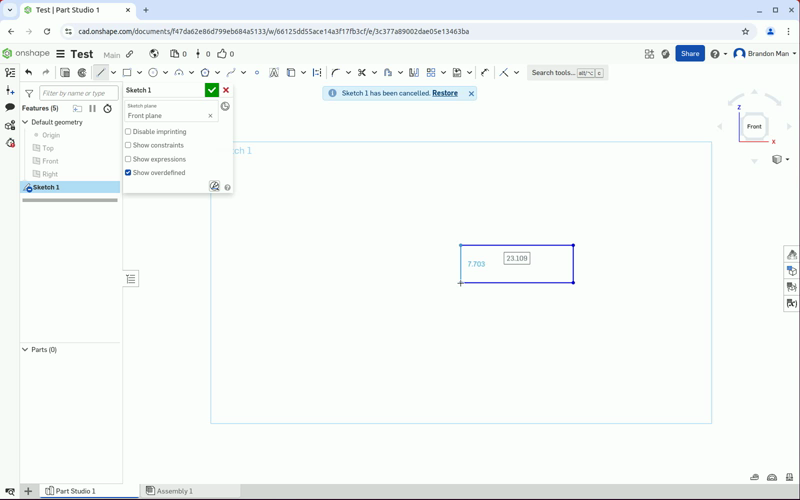
key(esc)
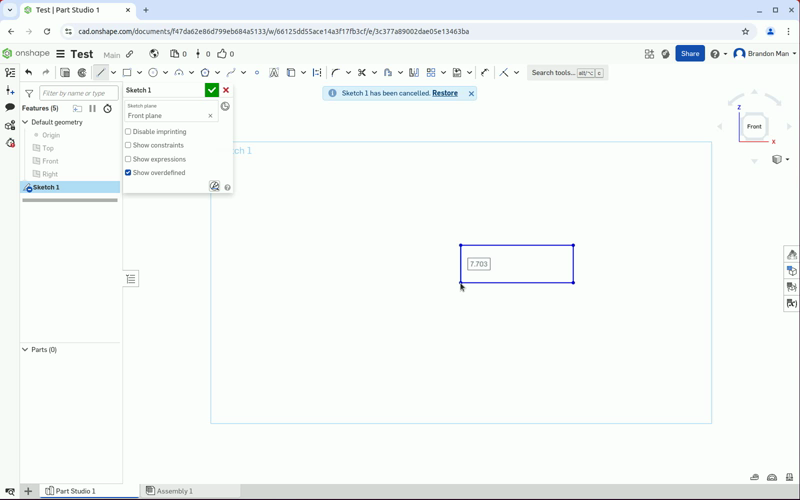
mouse_move(466, 257)
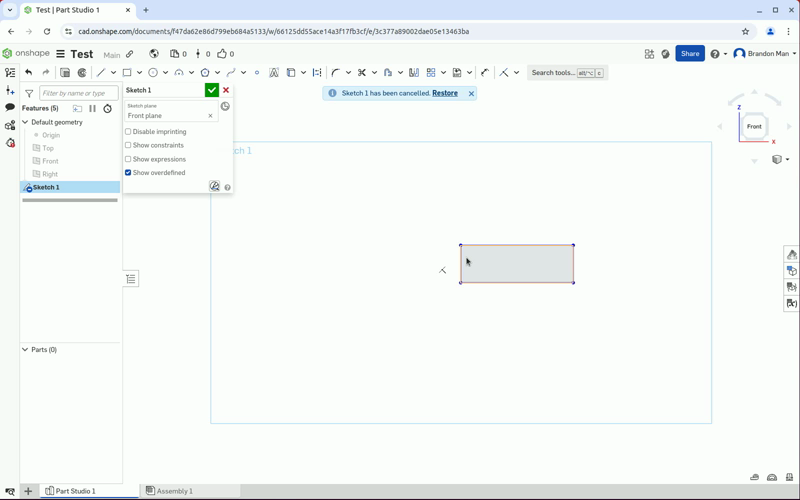
click(466, 257)
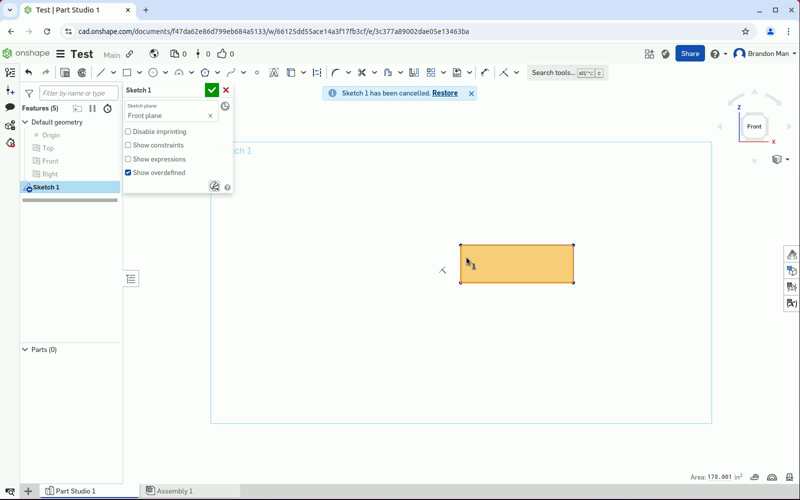
mouse_move(73, 352)
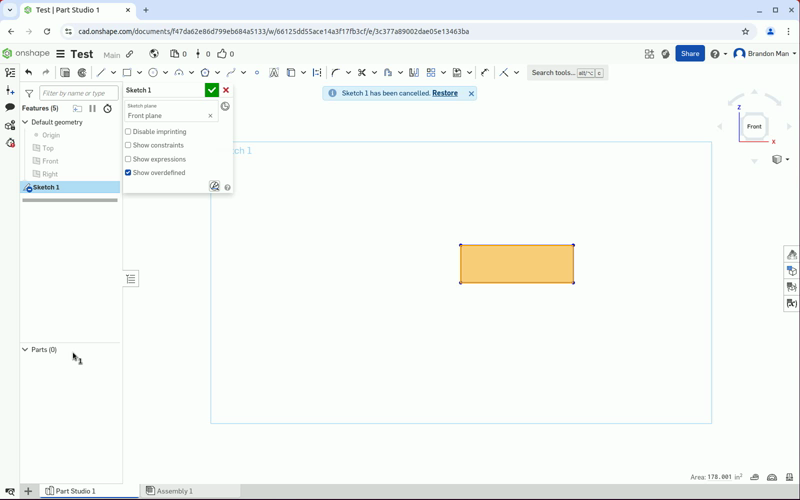
key(shift+y)
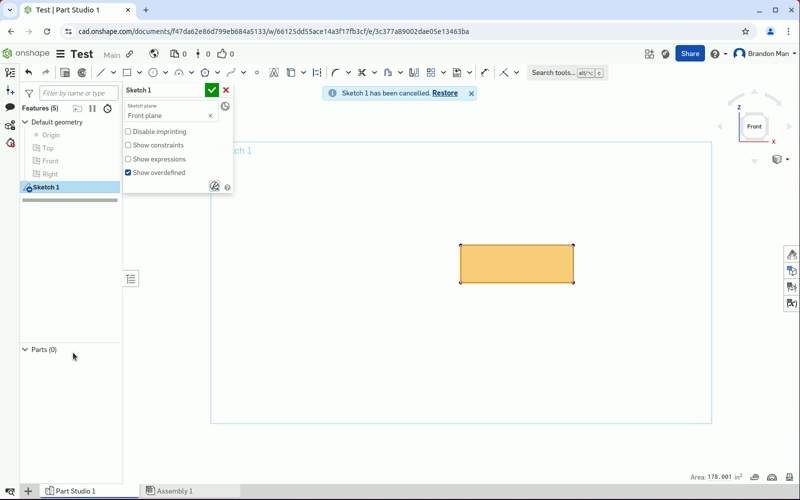
key(shift+e)
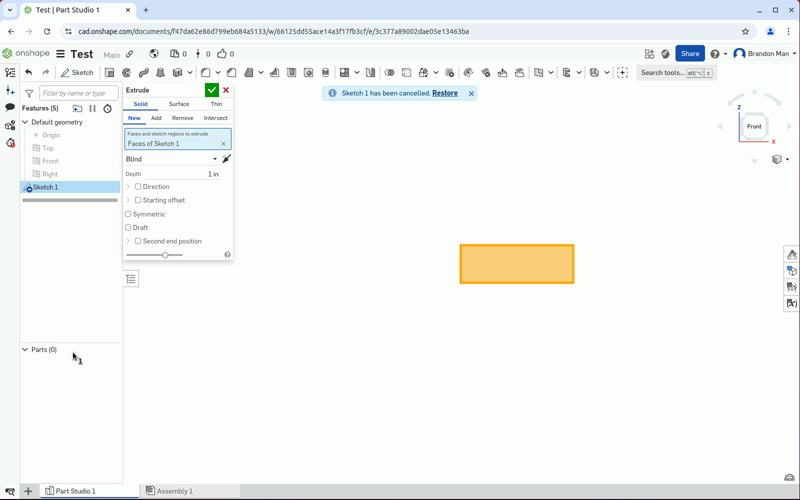
mouse_move(143, 106)
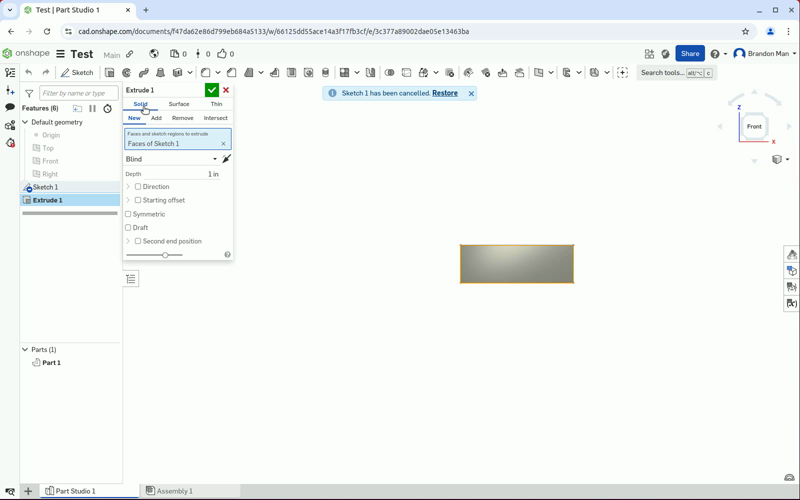
click(143, 106)
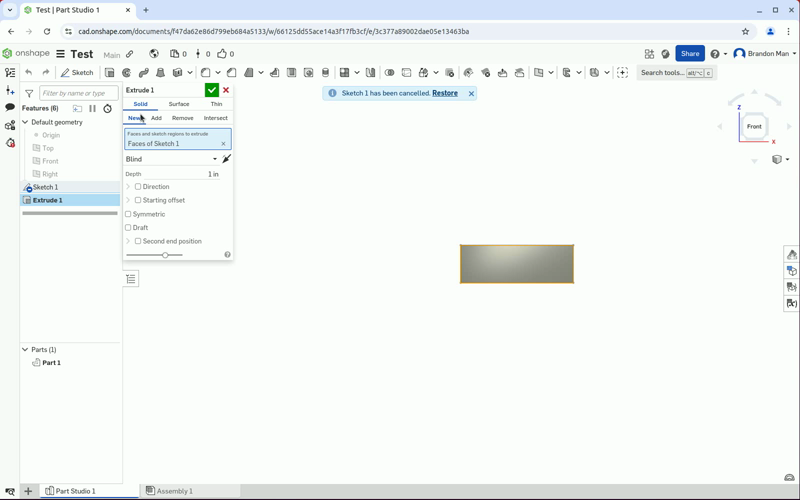
mouse_move(137, 120)
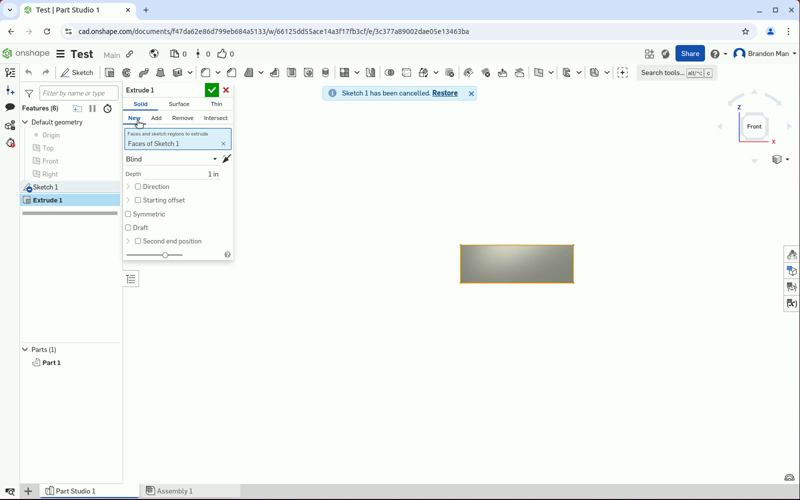
click(137, 120)
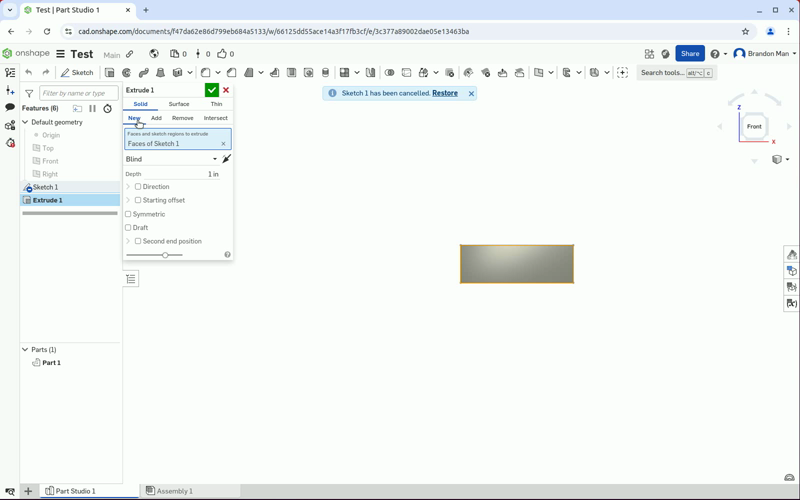
key(tab, 4)
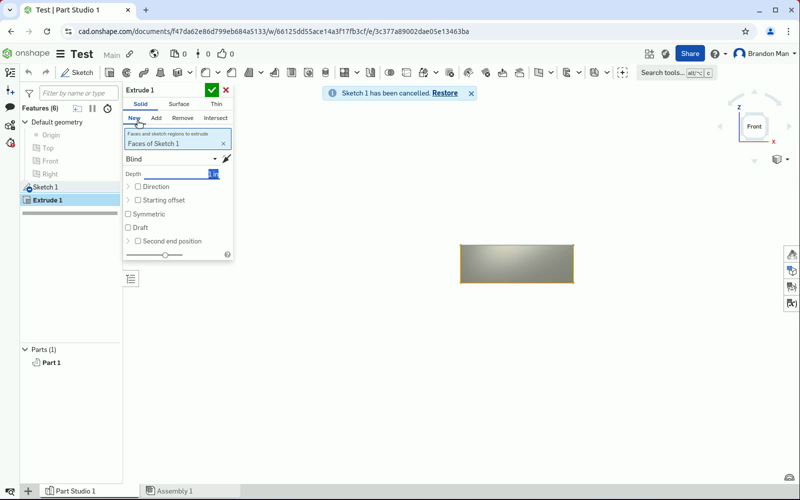
text(11.554)
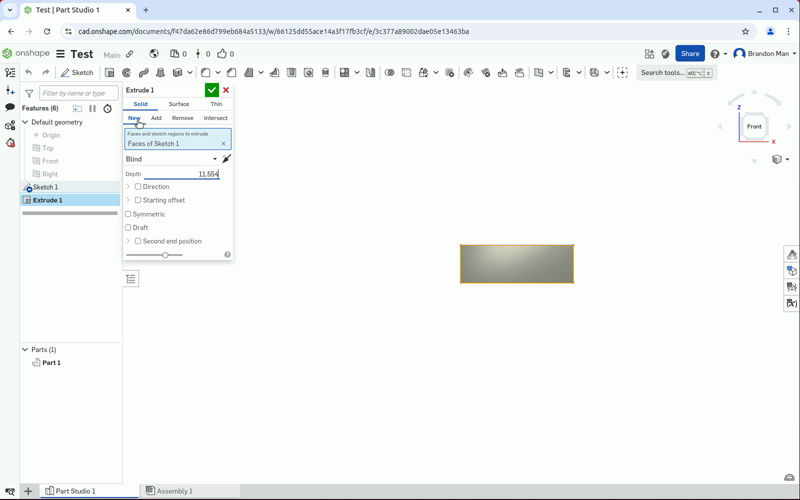
key(enter)
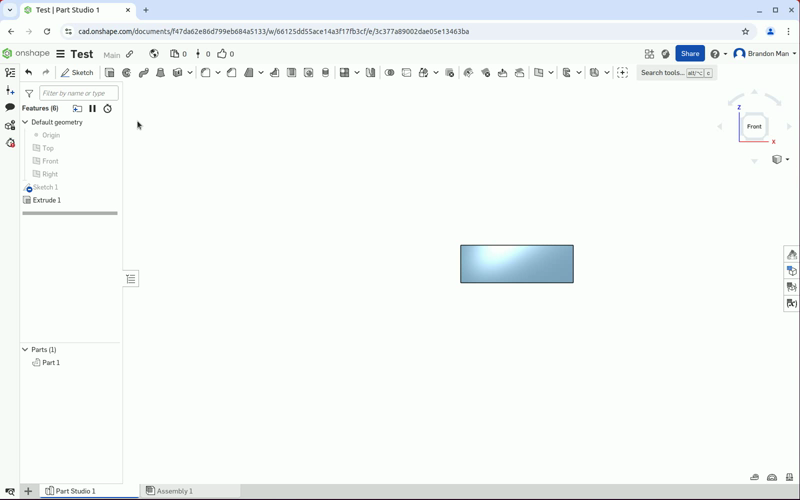
key(shift+h)
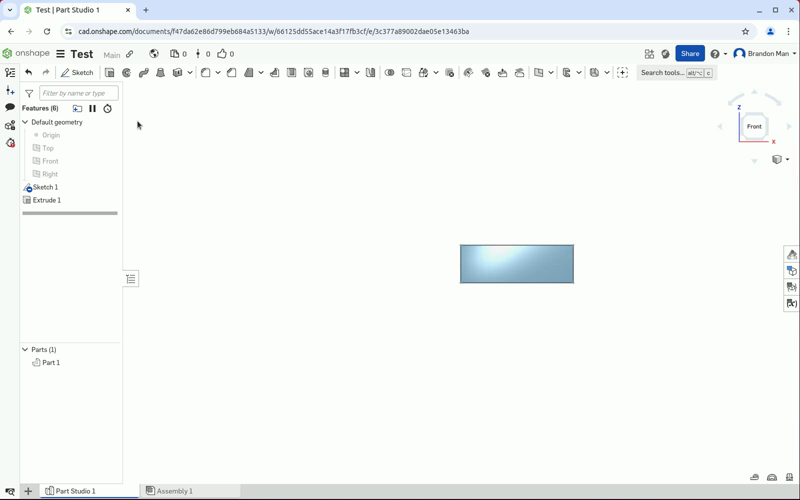
key(shift+h)
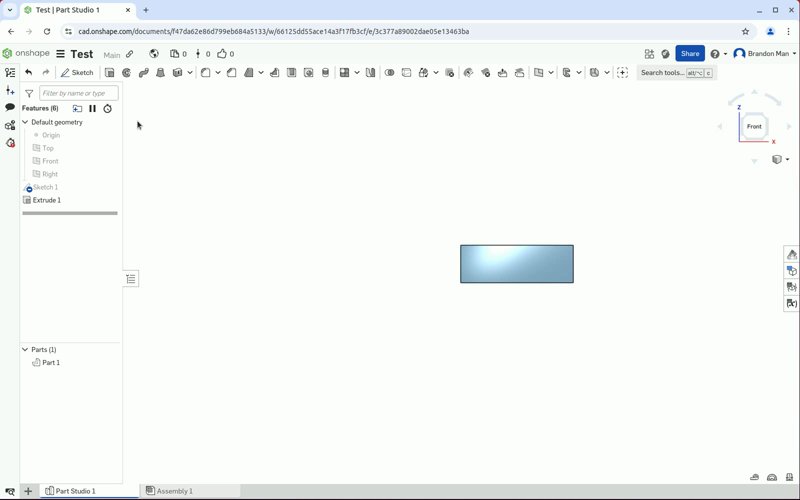
mouse_move(73, 189)
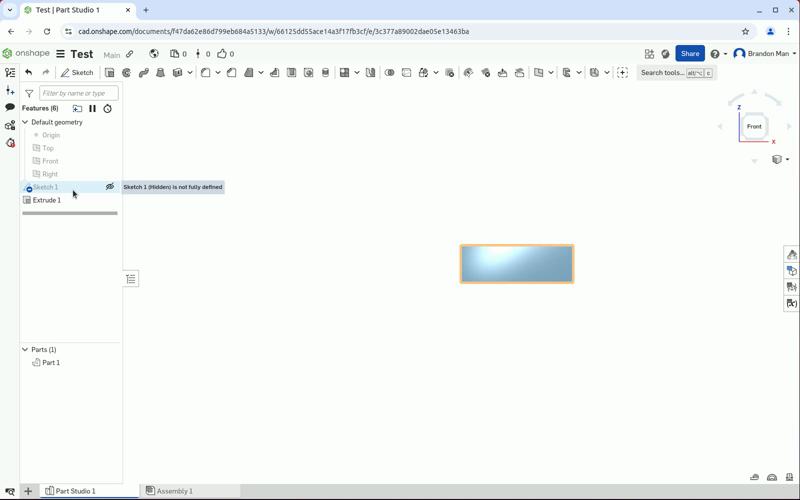
click(73, 189)
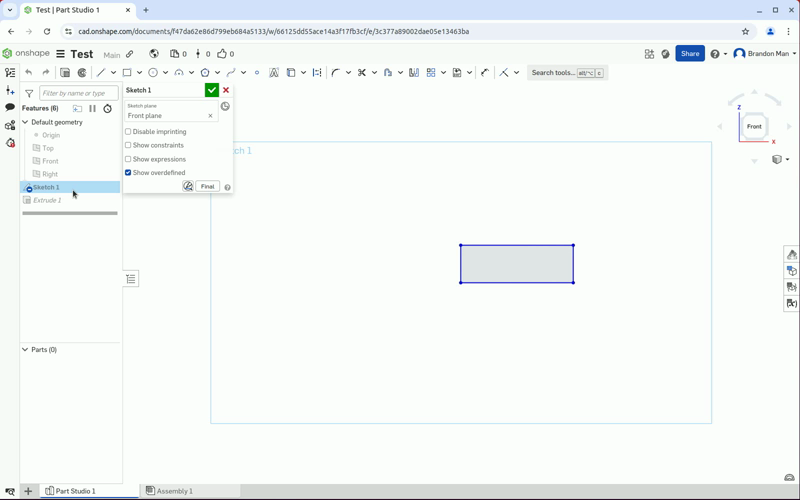
mouse_move(229, 92)
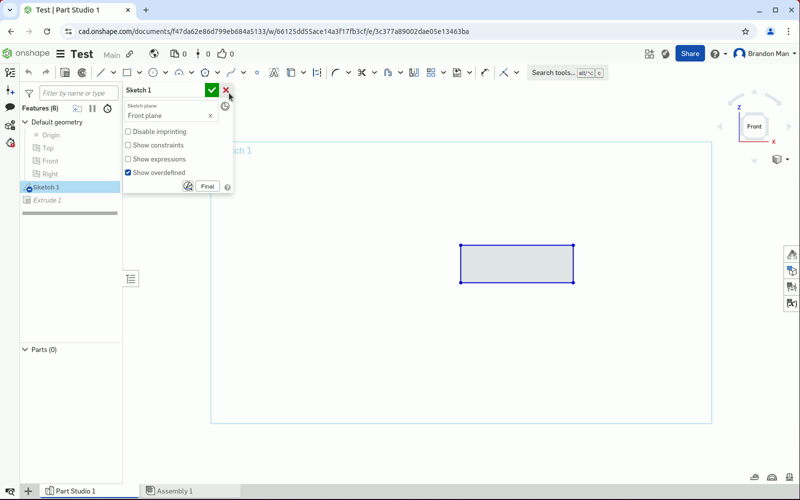
click(229, 92)
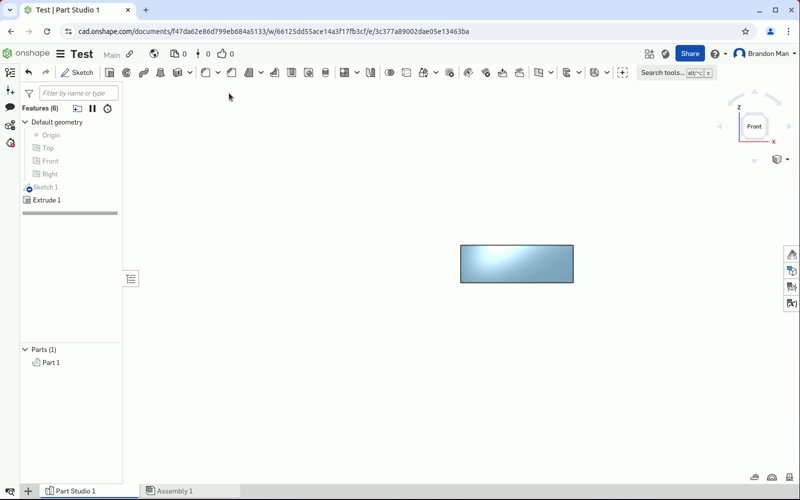
mouse_move(541, 75)
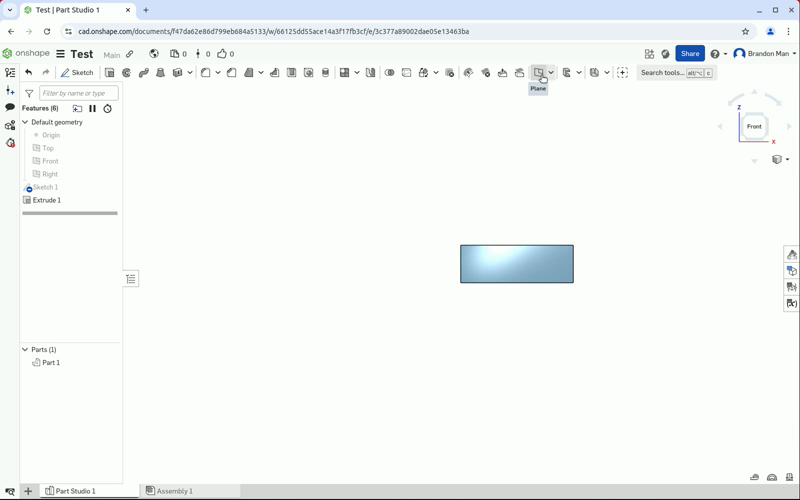
click(541, 75)
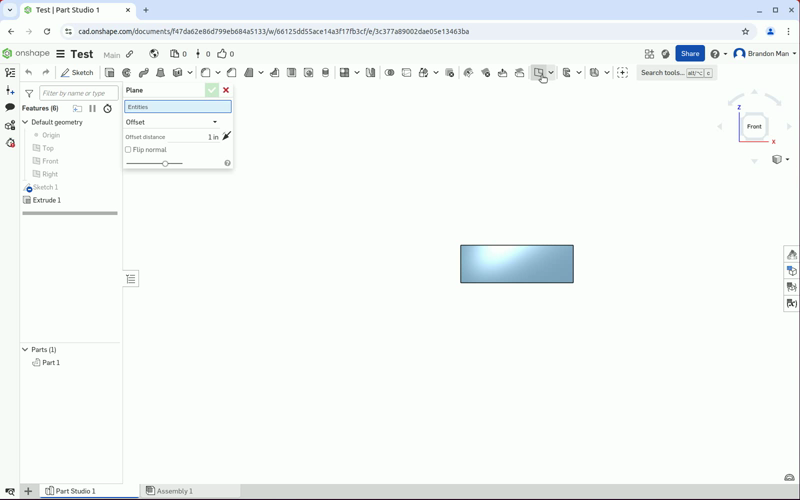
mouse_move(73, 163)
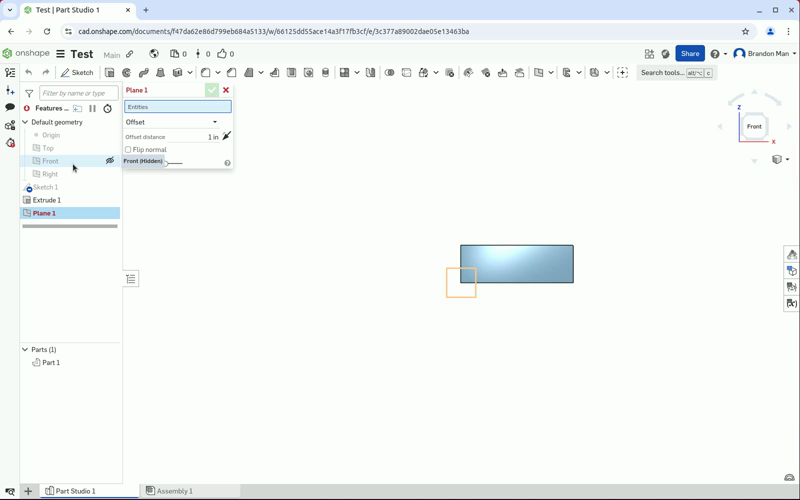
click(73, 163)
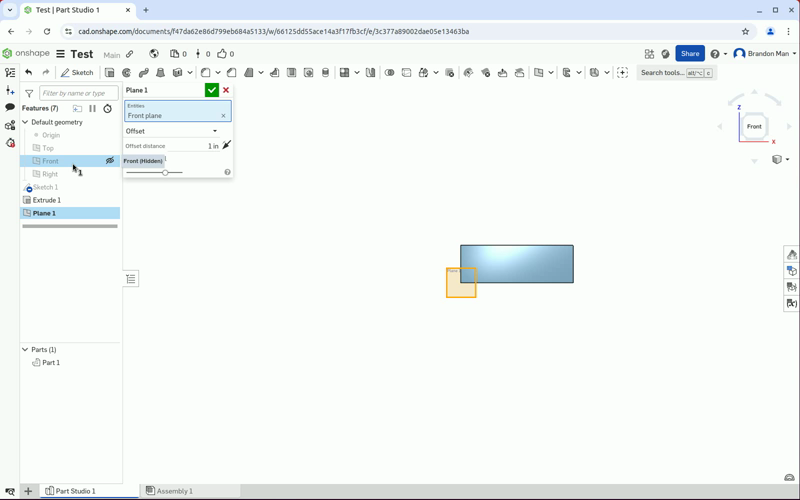
key(tab, 2)
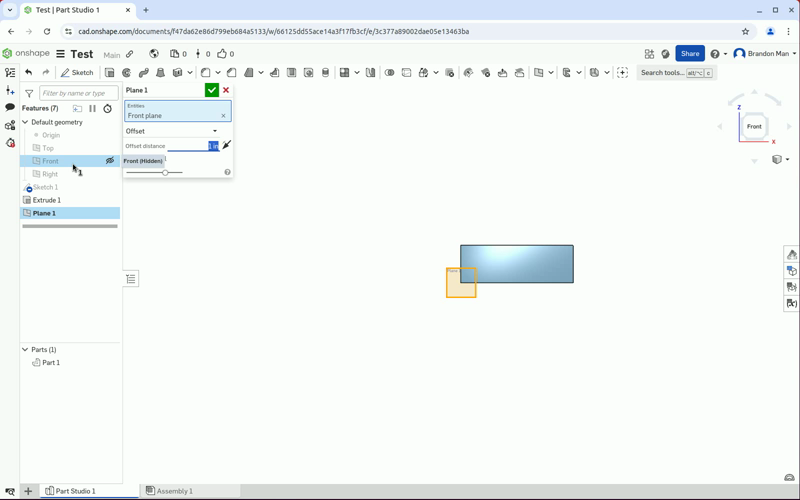
text(11.554)
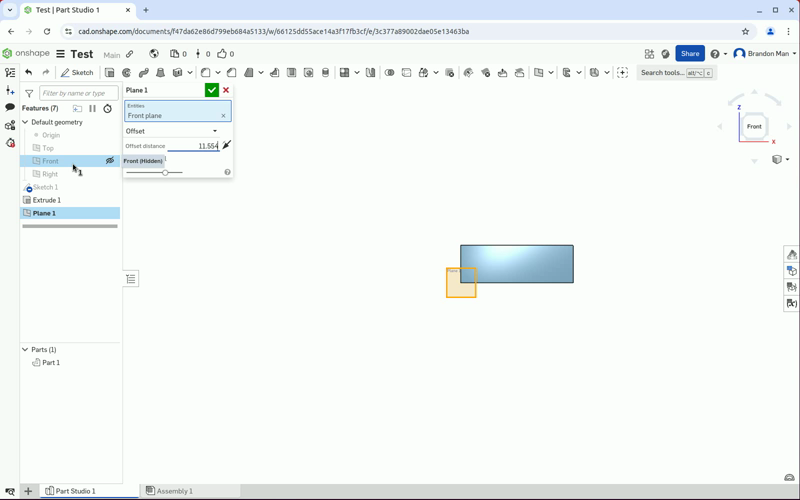
key(enter, 2)
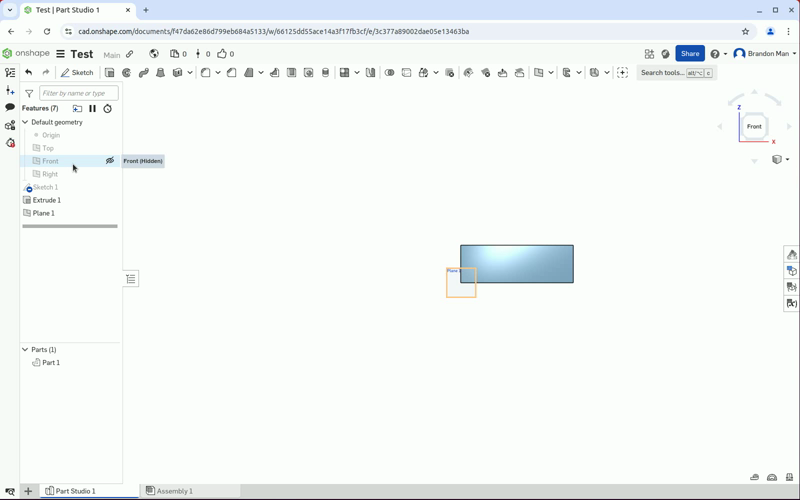
key(shift+s)
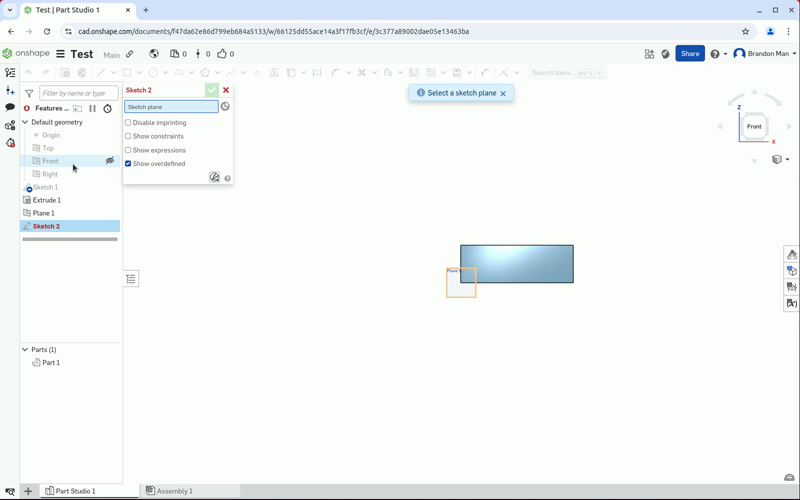
mouse_move(73, 215)
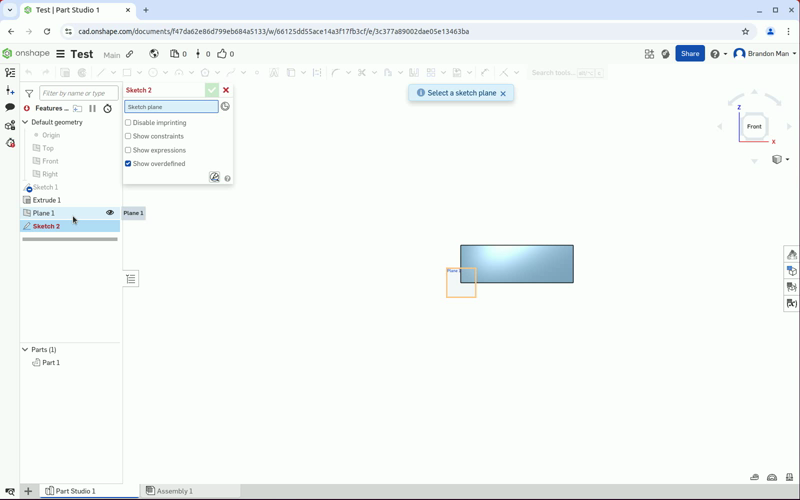
click(73, 215)
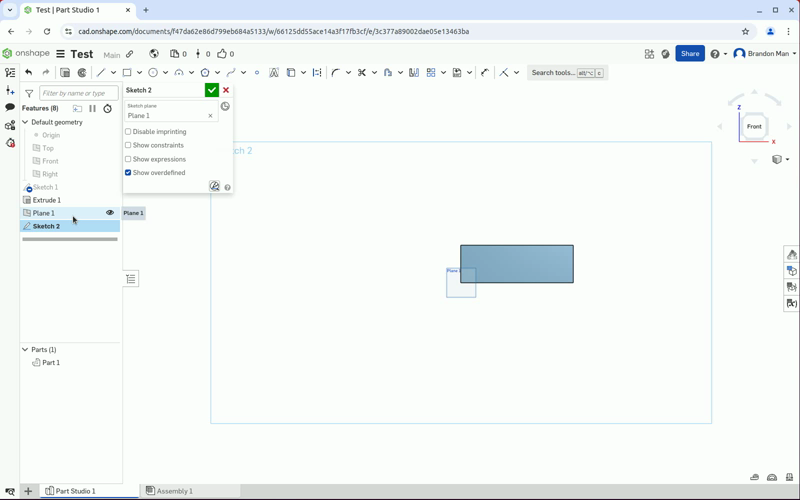
mouse_move(73, 352)
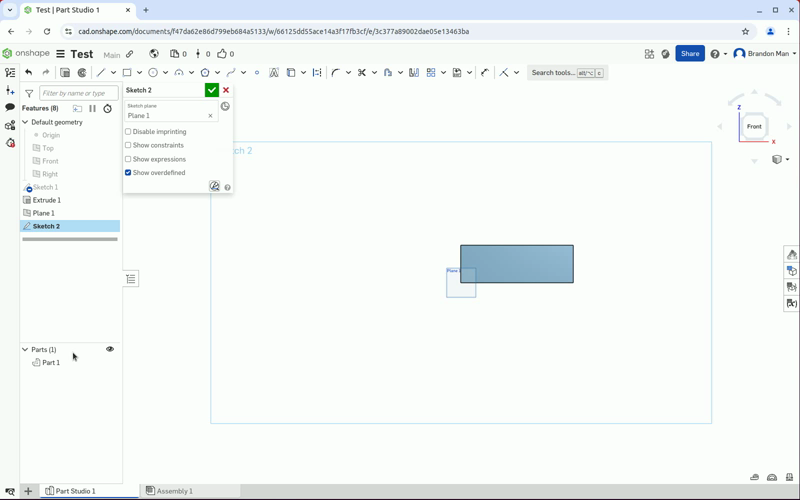
key(y)
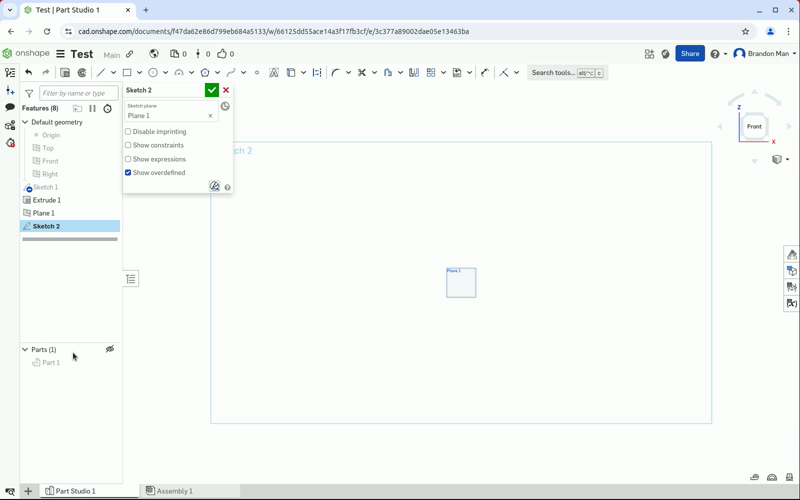
key(l)
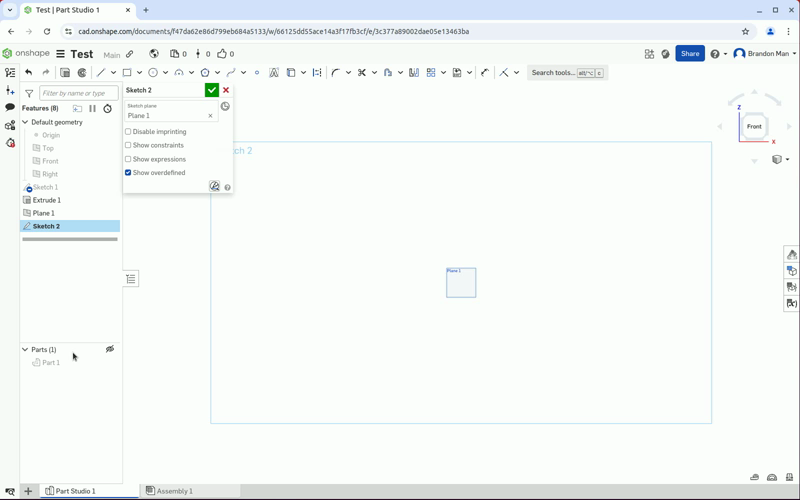
key_down(shift)
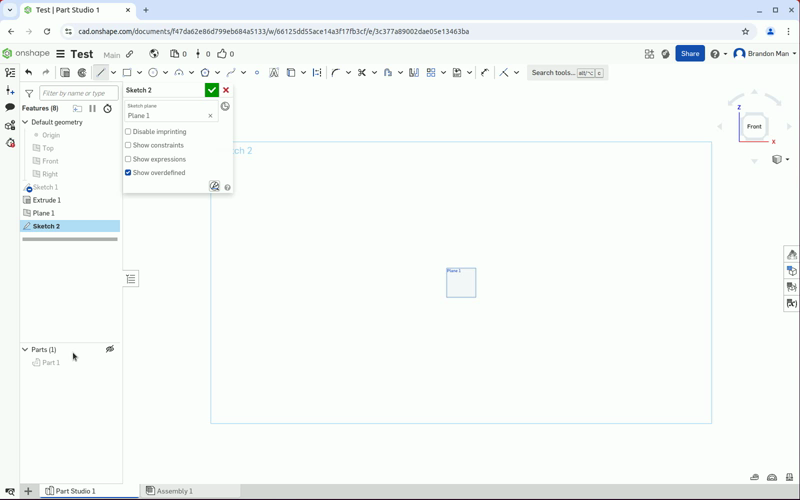
mouse_move(535, 264)
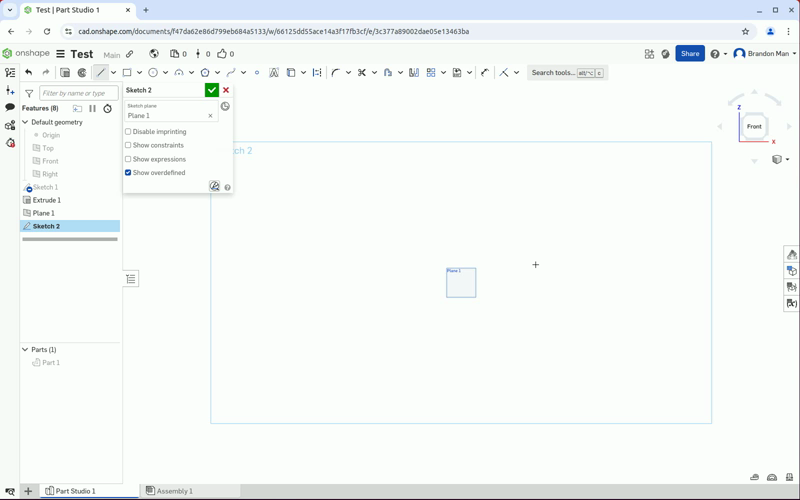
click(535, 264)
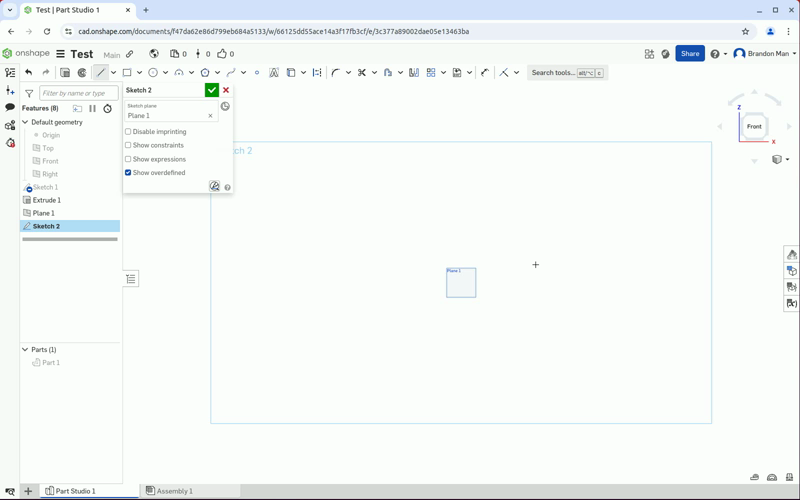
key_up(shift)
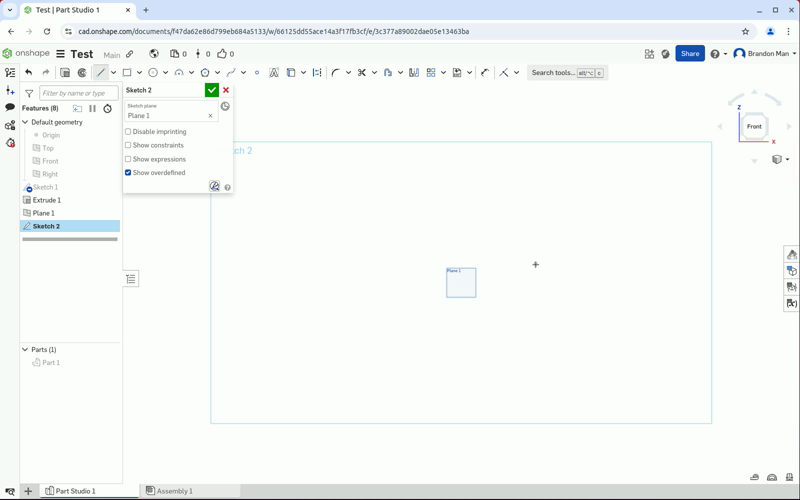
key_down(shift)
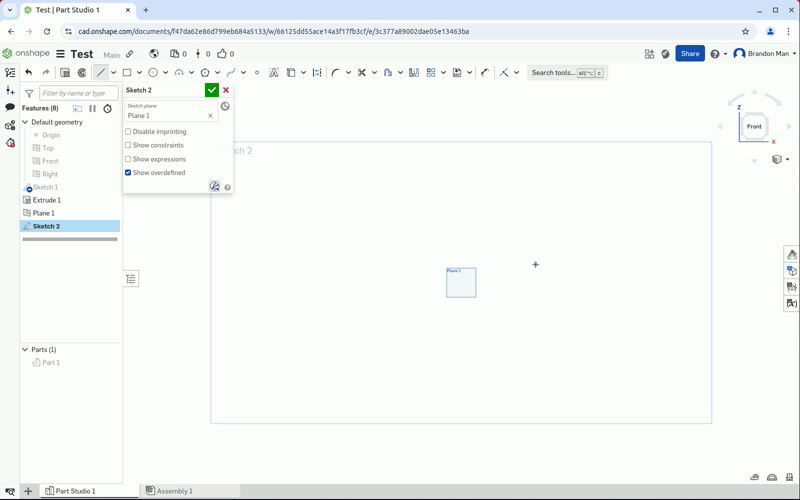
mouse_move(565, 264)
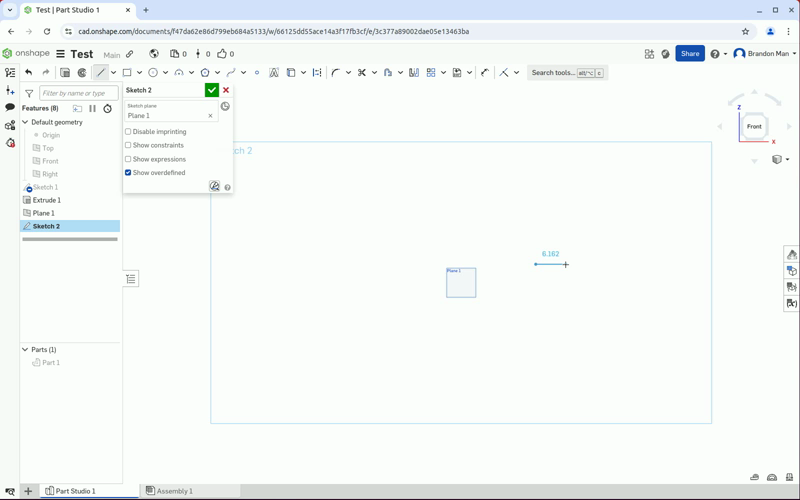
mouse_move(574, 264)
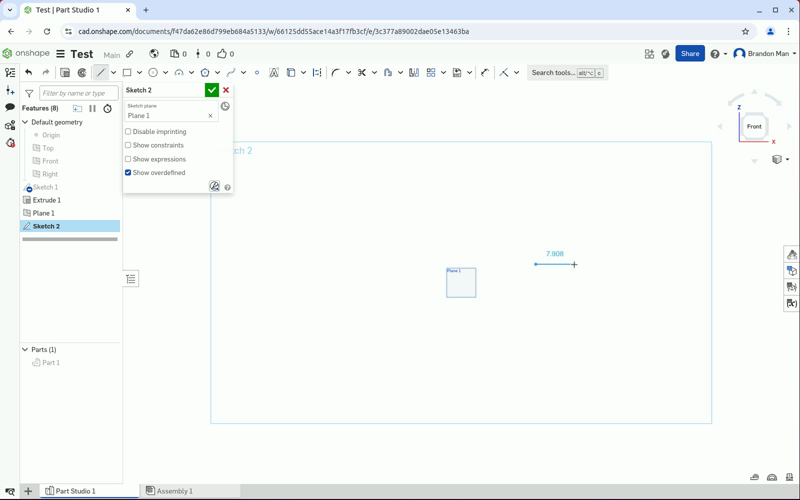
click(574, 264)
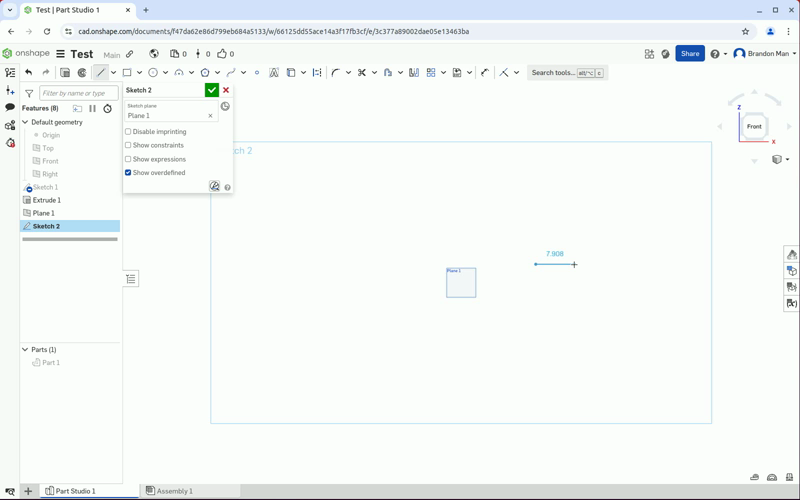
key_up(shift)
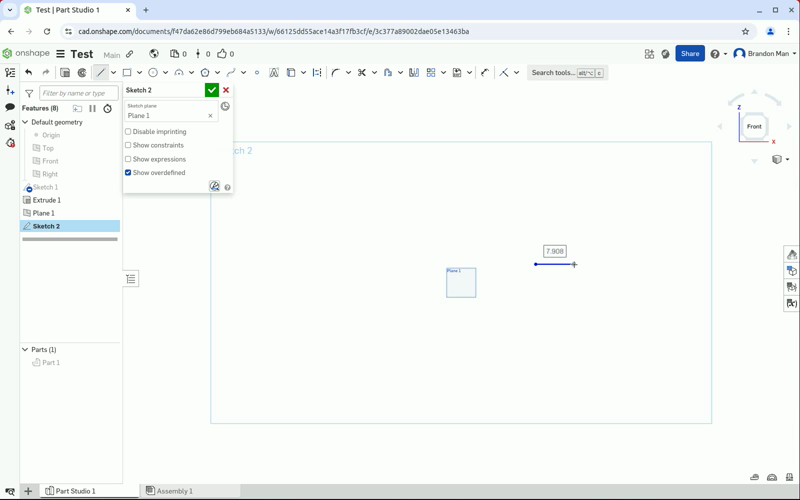
key_down(shift)
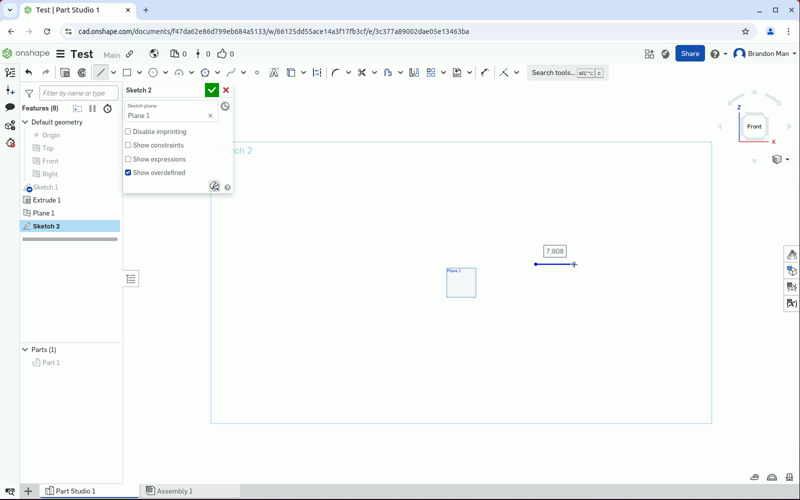
mouse_move(589, 264)
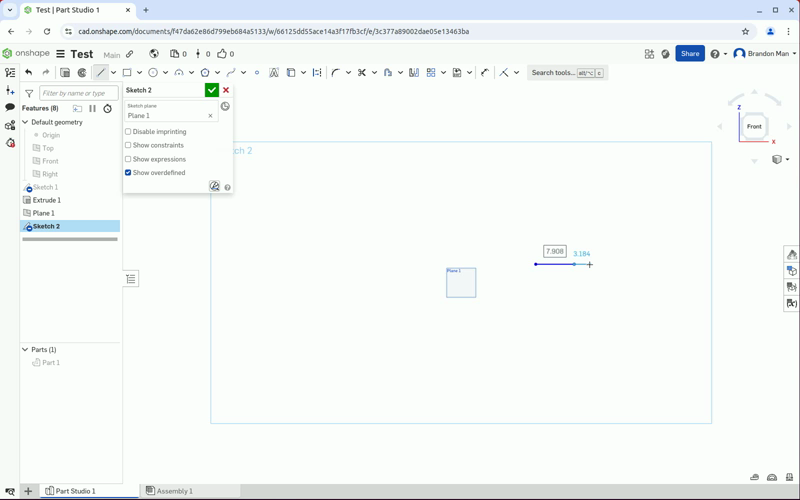
mouse_move(574, 244)
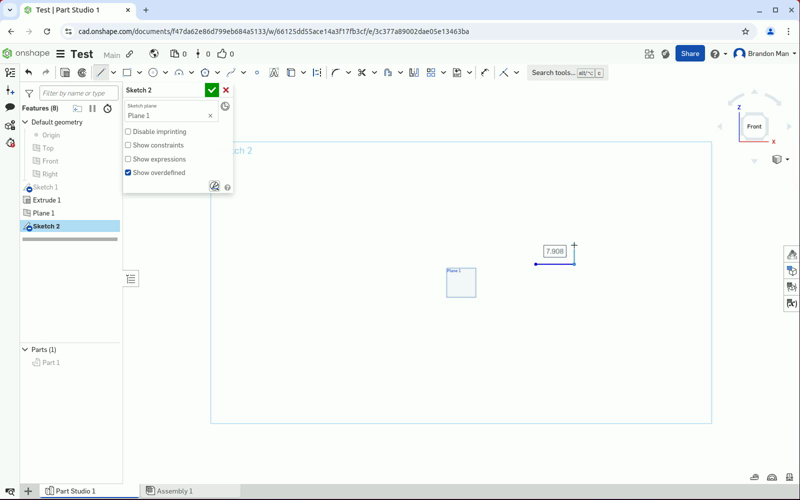
click(574, 244)
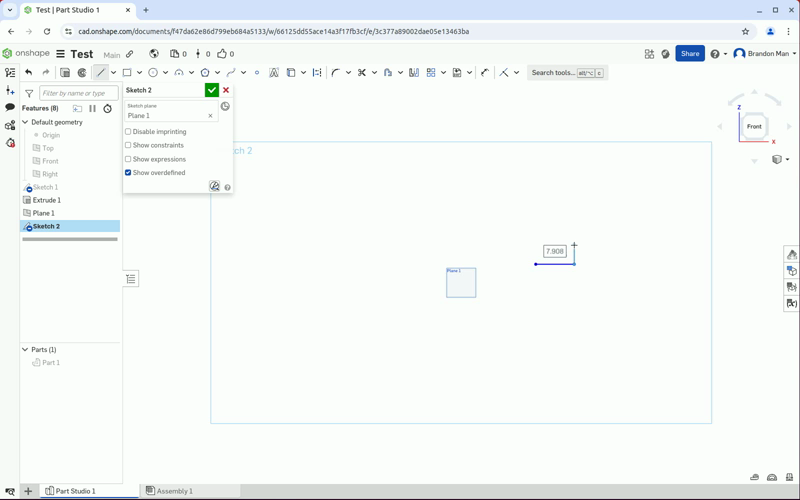
key_up(shift)
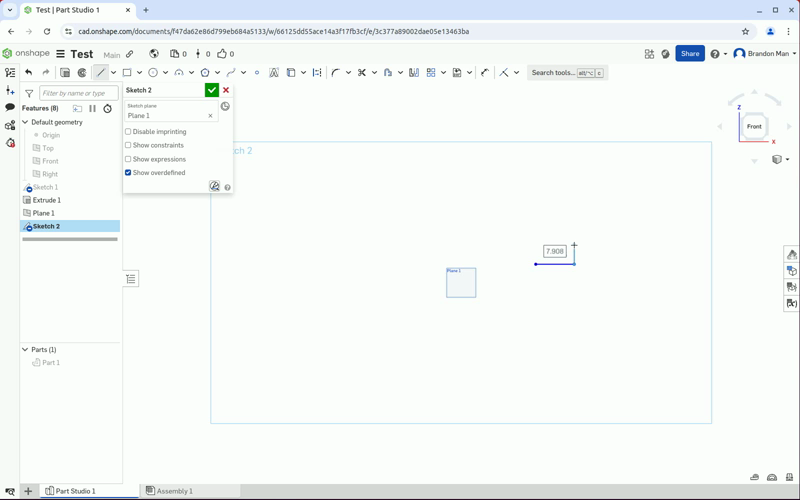
key_down(shift)
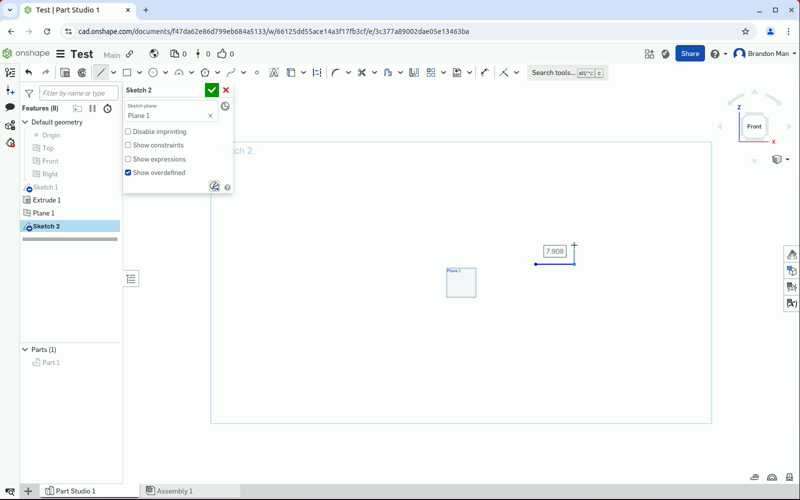
mouse_move(589, 244)
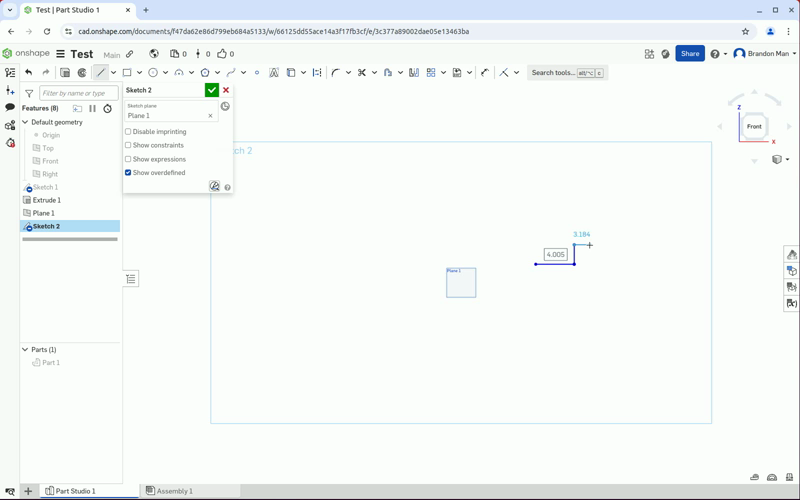
mouse_move(535, 244)
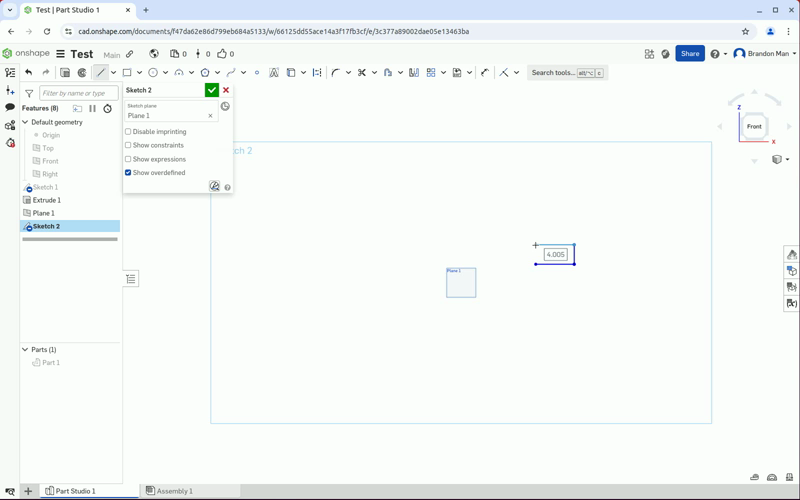
click(535, 244)
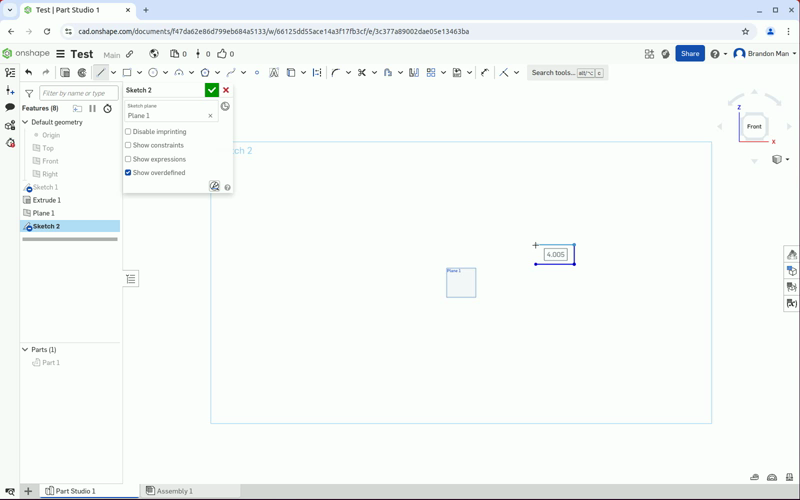
key_up(shift)
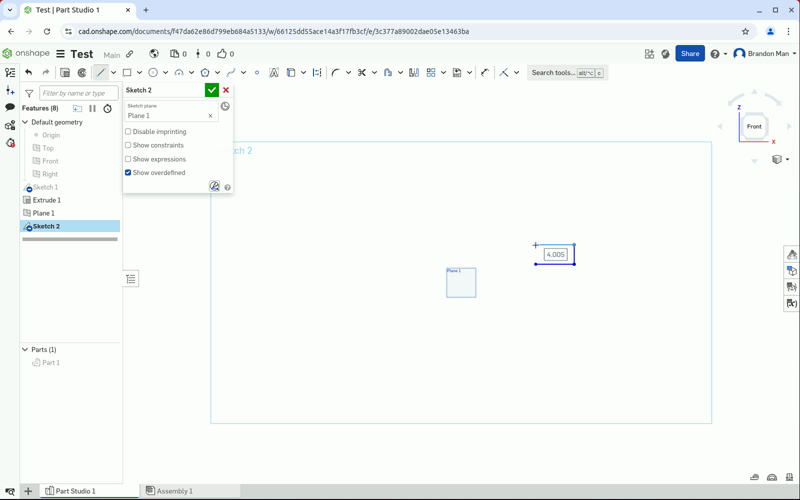
mouse_move(565, 244)
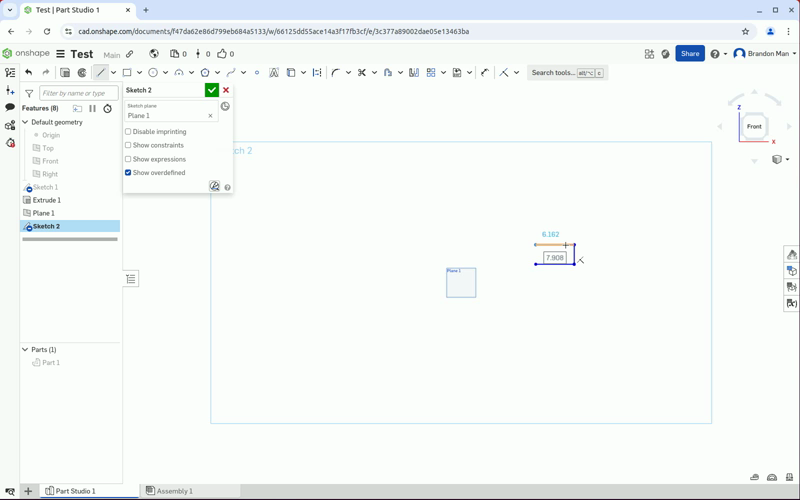
key_down(shift)
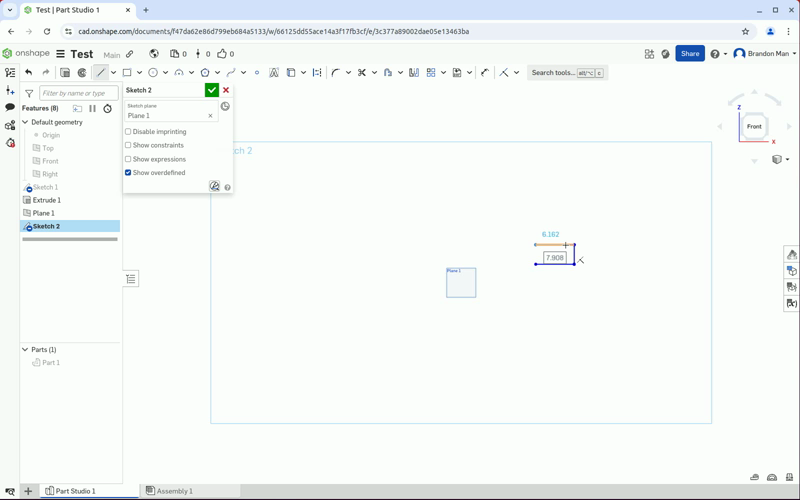
mouse_move(535, 264)
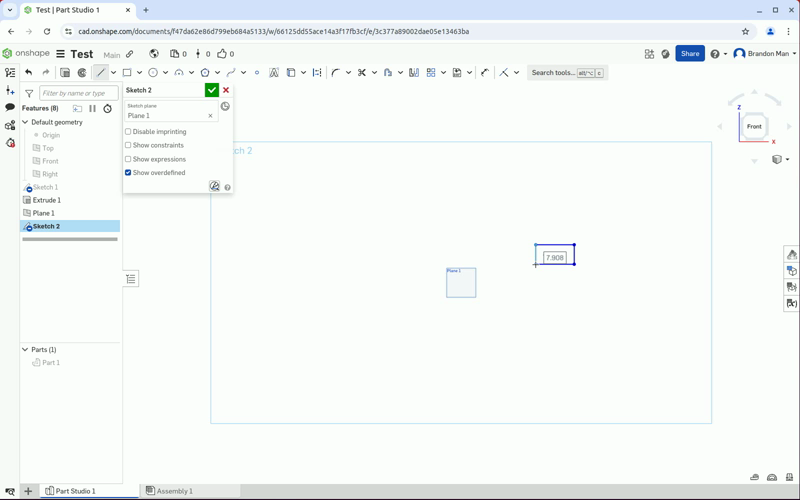
key_up(shift)
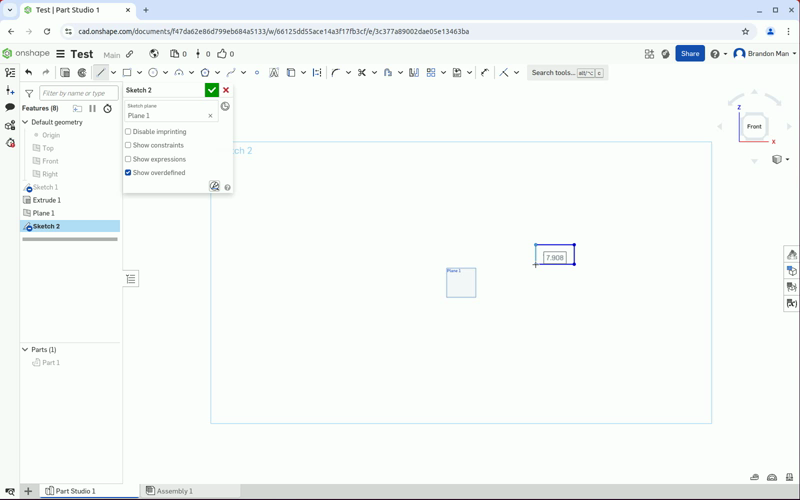
click(535, 264)
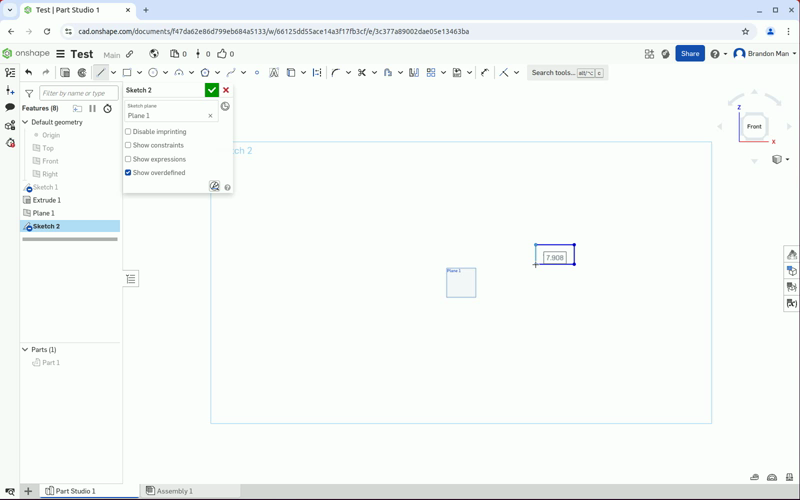
key(esc)
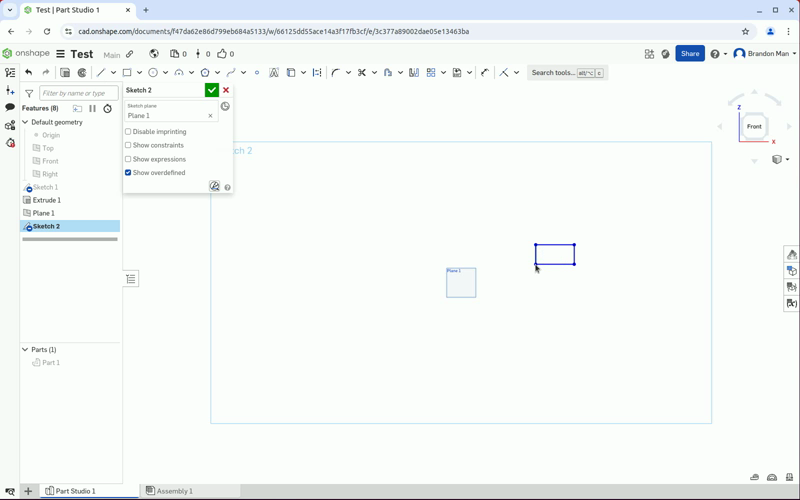
mouse_move(565, 245)
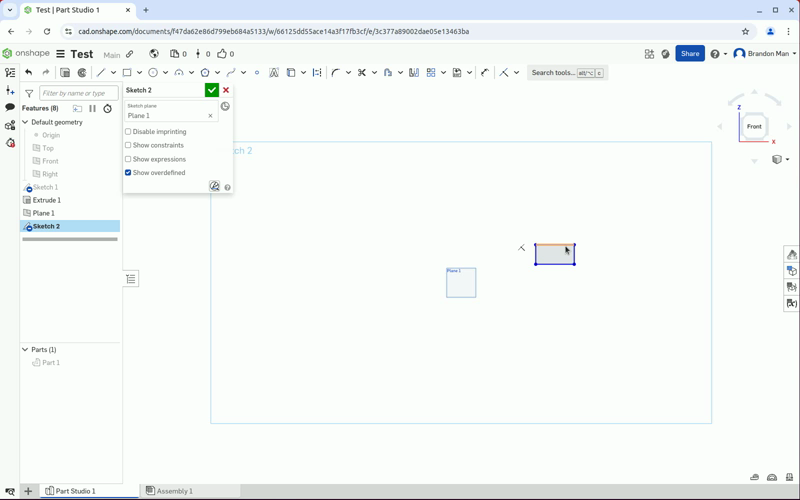
scroll(6)
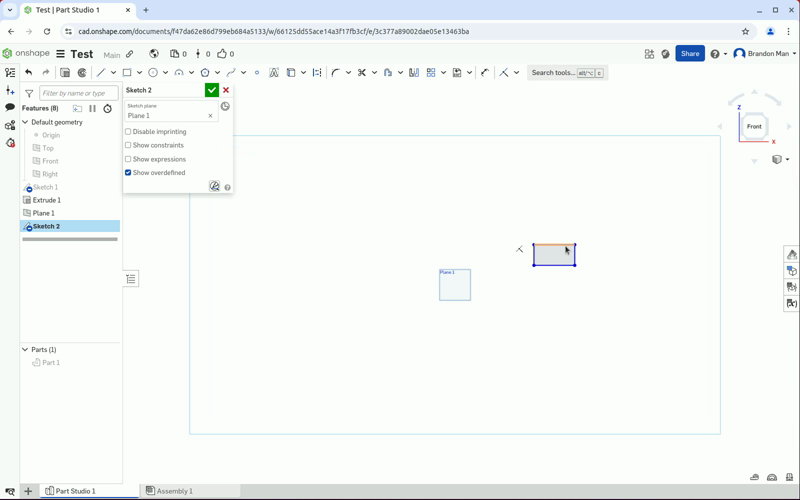
scroll(6)
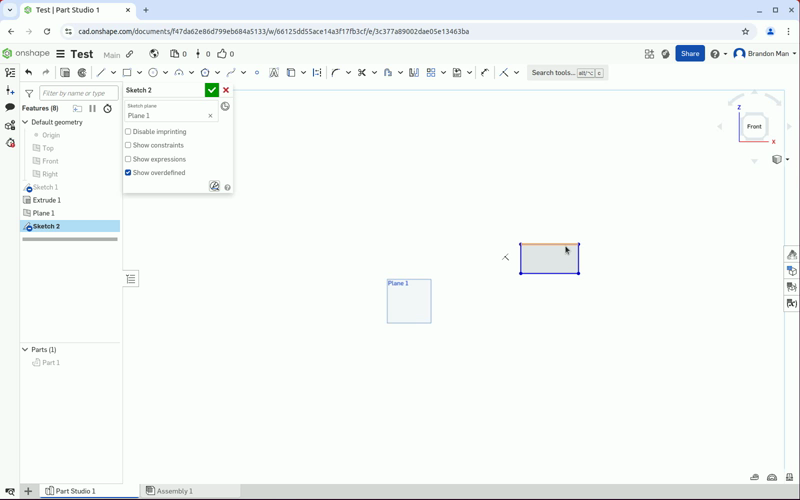
scroll(6)
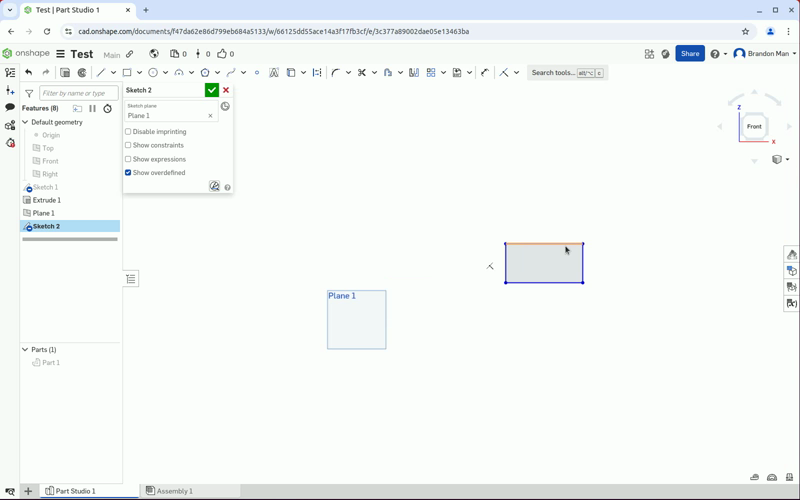
scroll(6)
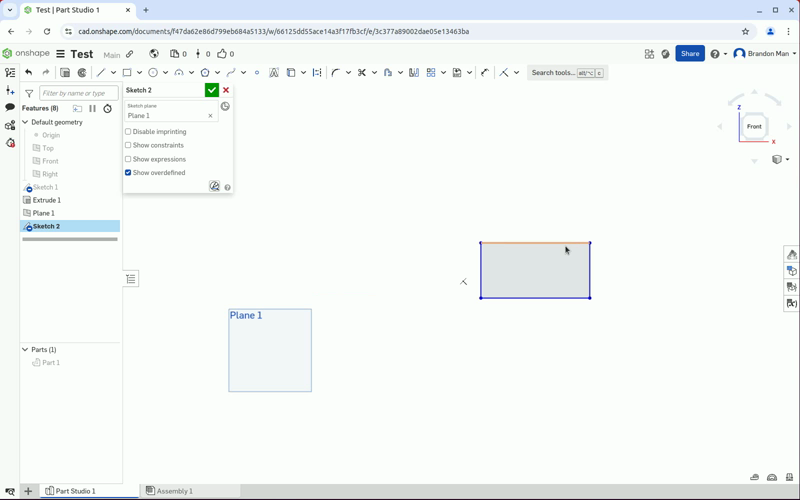
scroll(6)
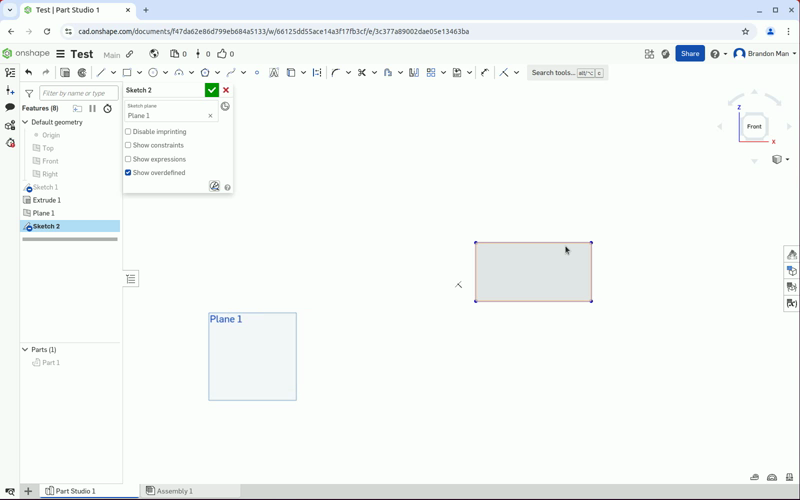
scroll(6)
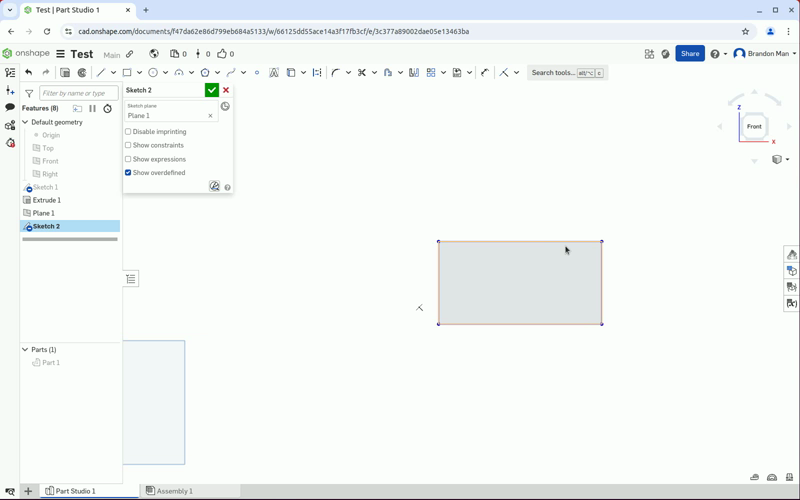
scroll(6)
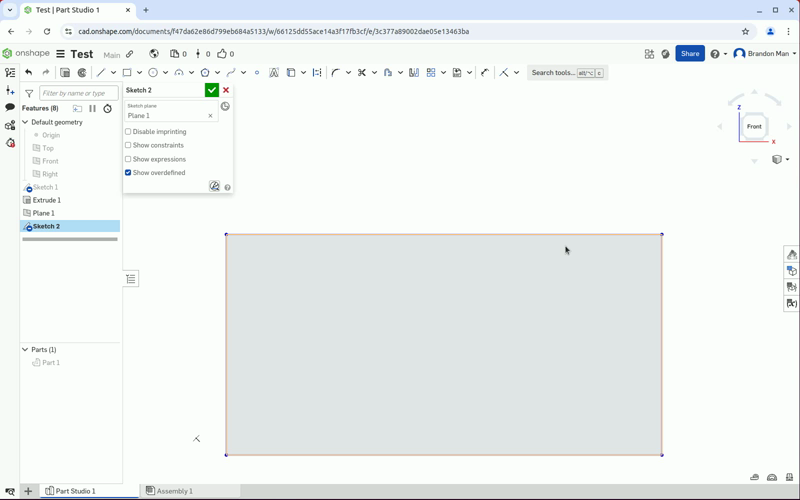
click(565, 245)
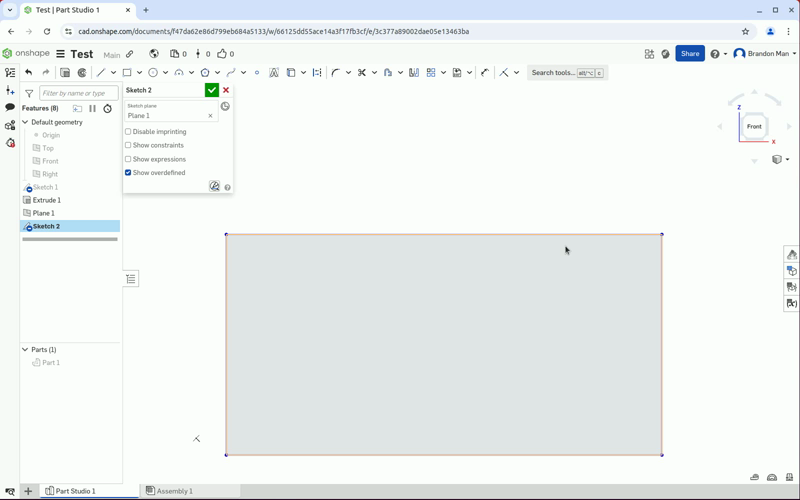
scroll(-6)
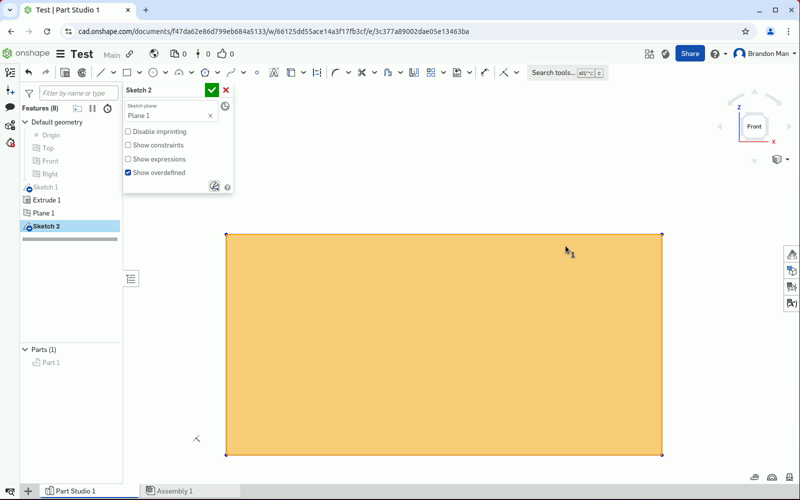
scroll(-6)
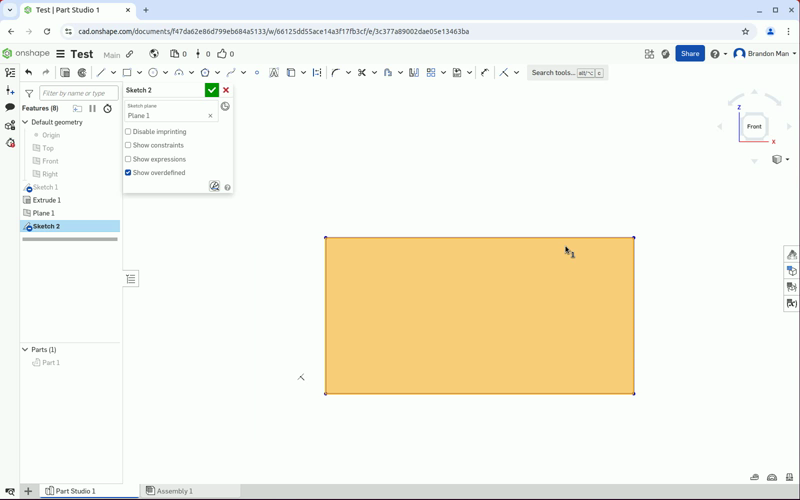
scroll(-6)
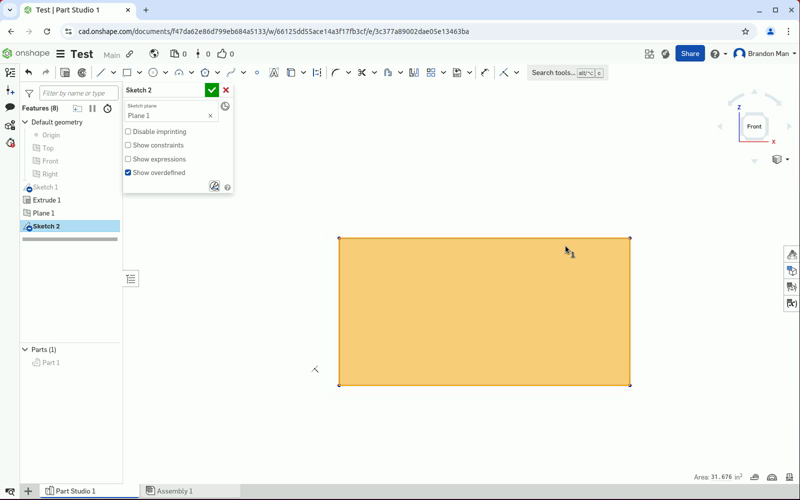
scroll(-6)
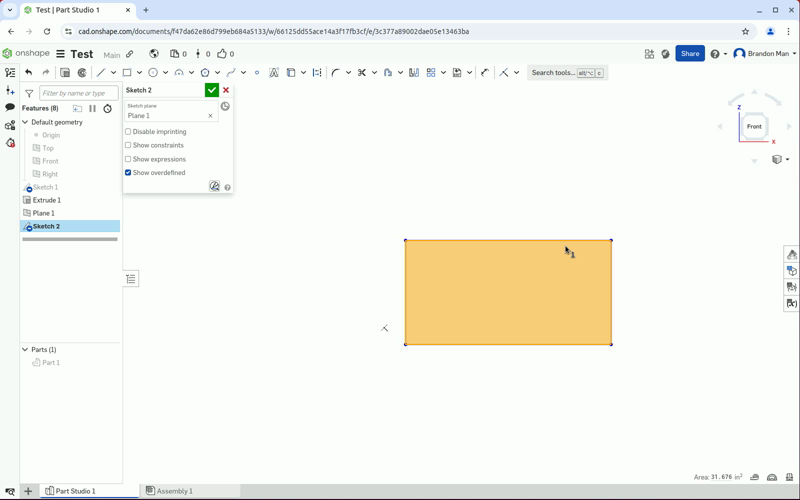
scroll(-6)
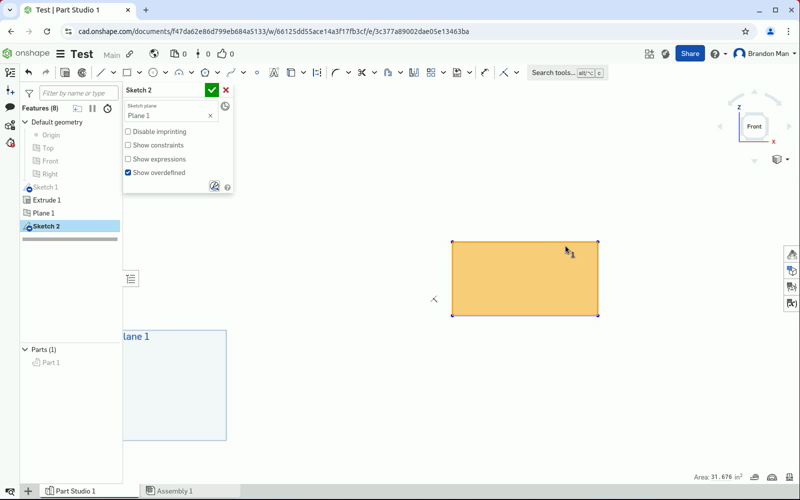
scroll(-6)
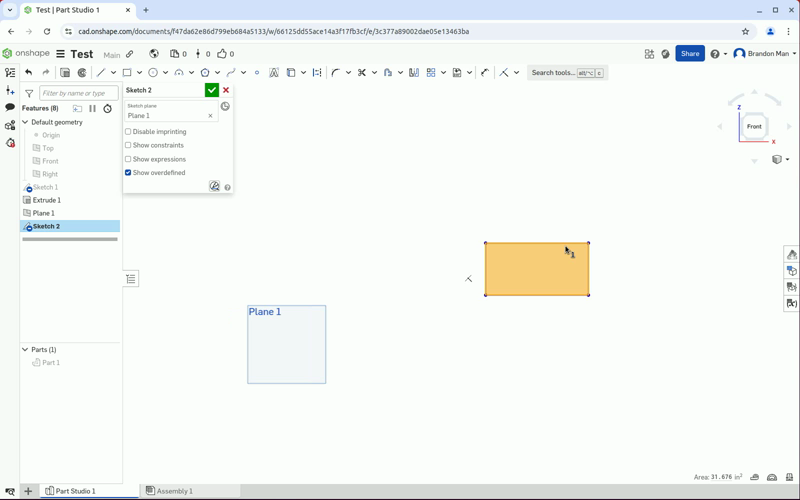
scroll(-6)
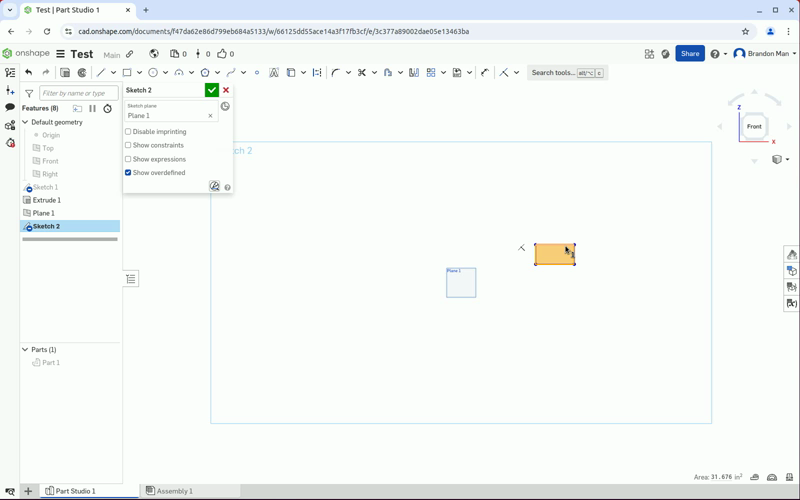
mouse_move(73, 352)
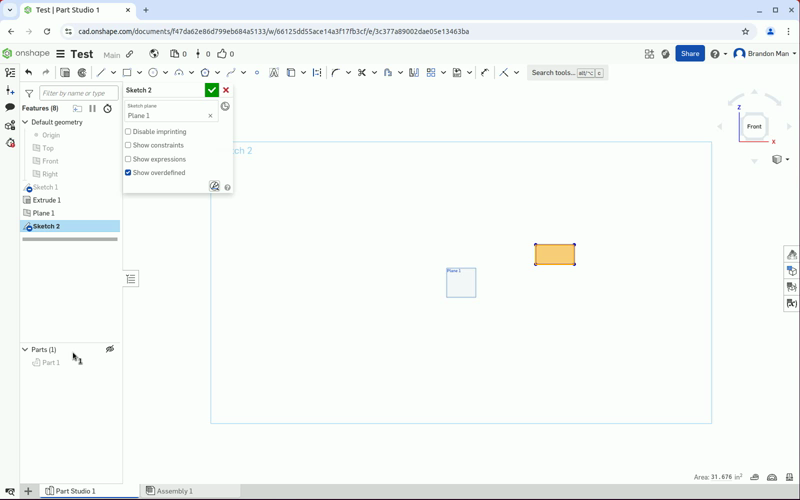
key(shift+y)
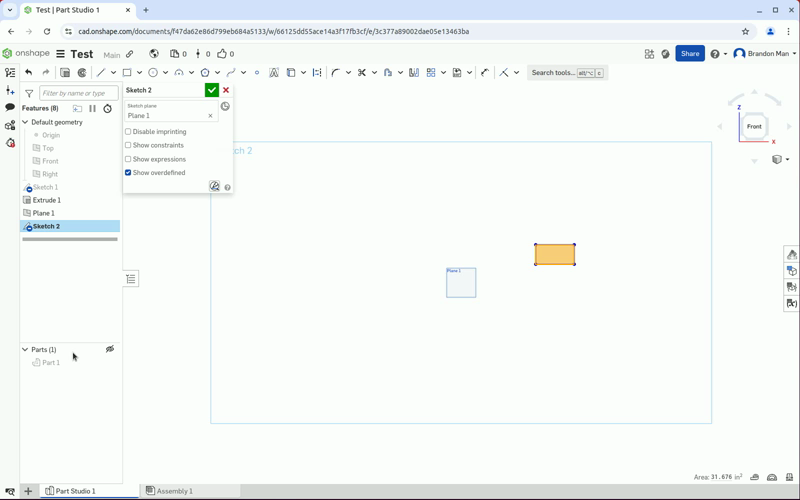
key(shift+e)
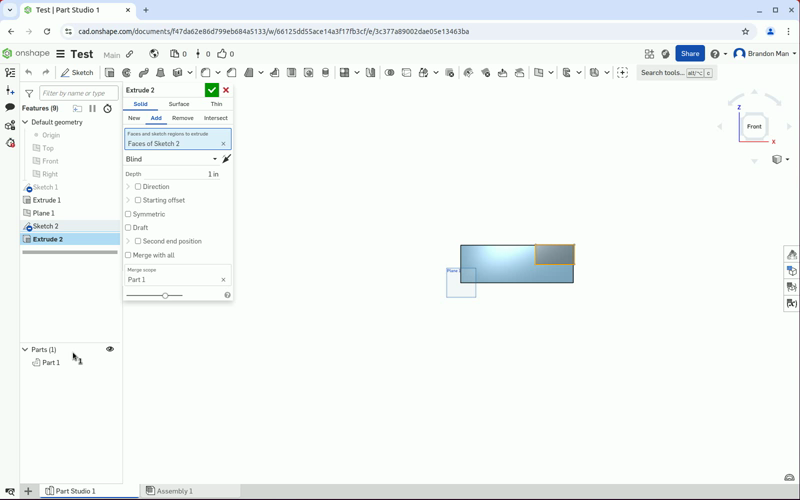
mouse_move(143, 106)
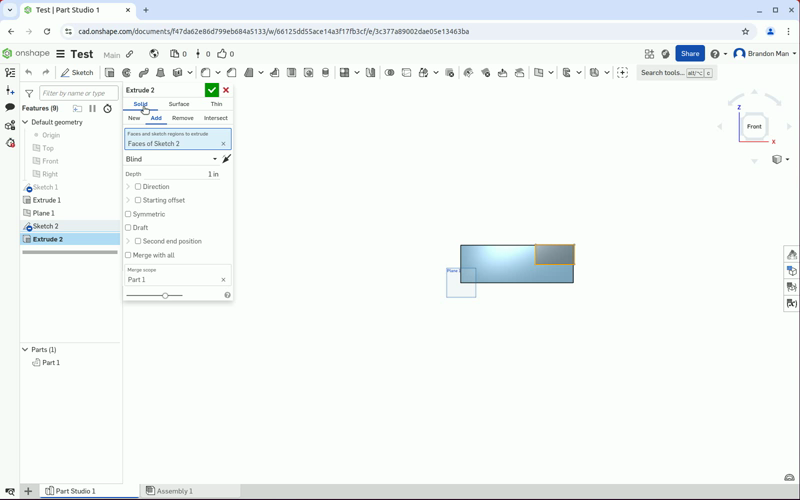
click(143, 106)
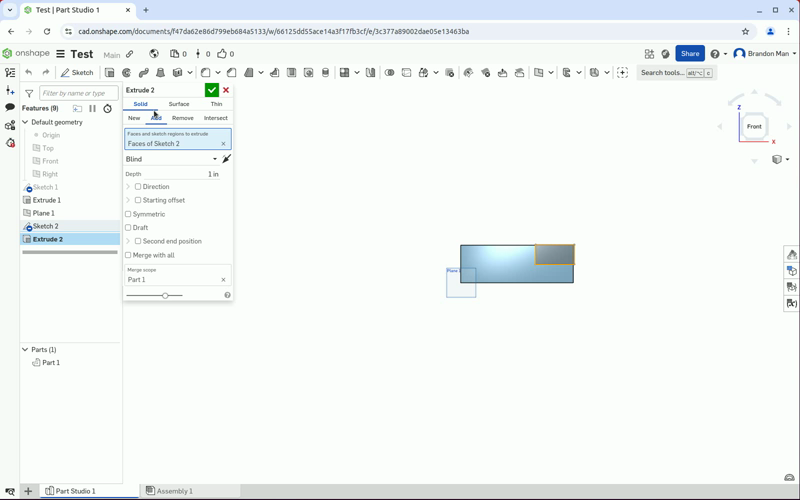
mouse_move(186, 120)
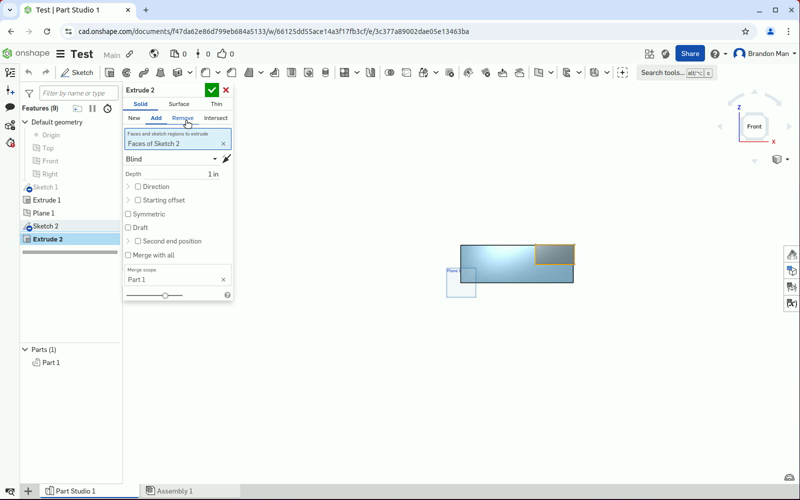
click(186, 120)
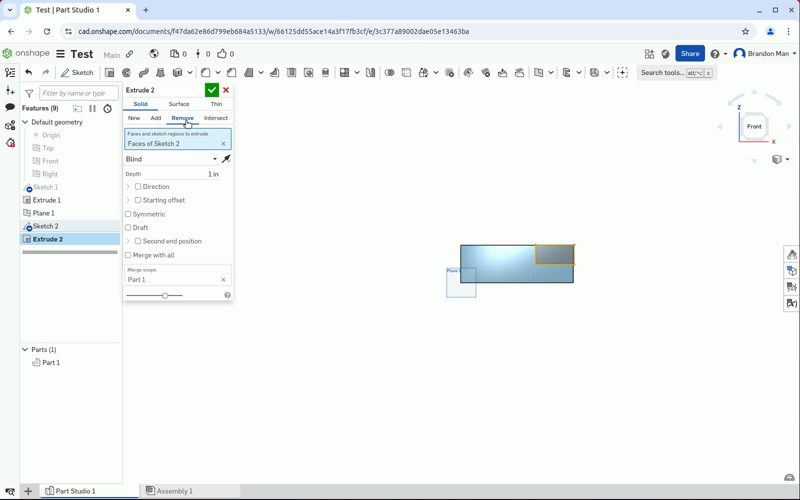
key(tab, 4)
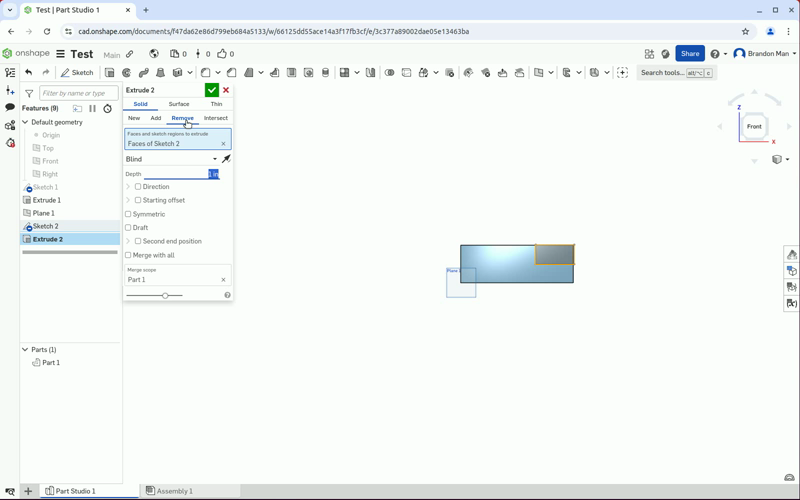
text(3.851)
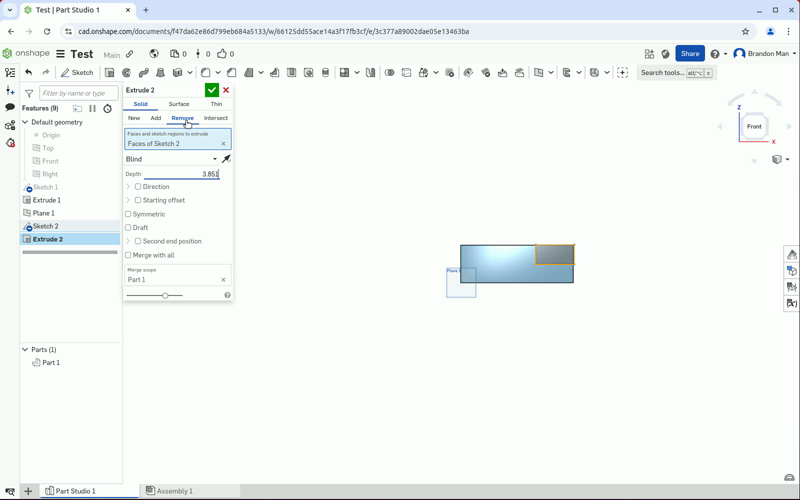
key(tab, 6)
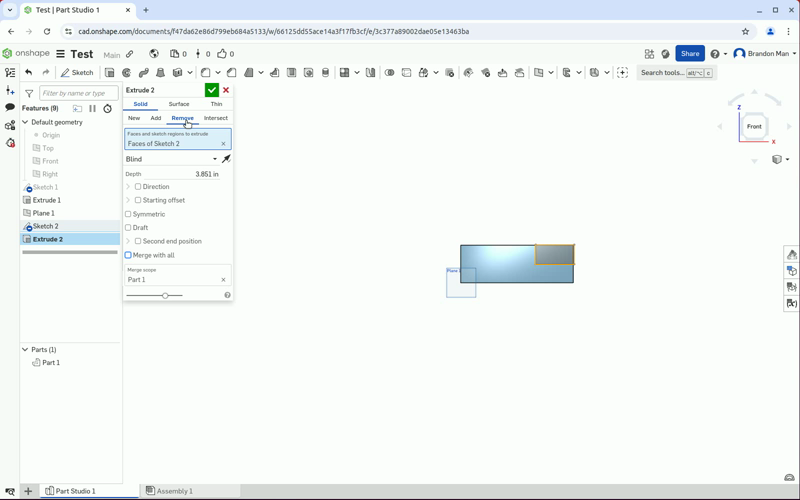
key(space)
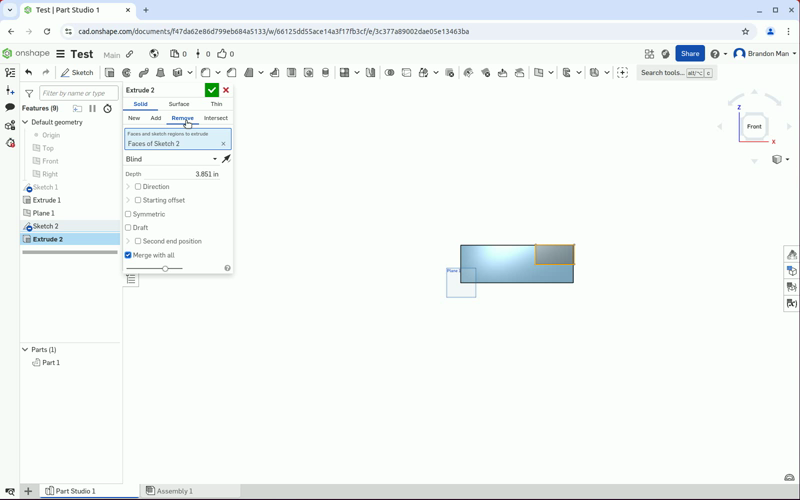
key(enter)
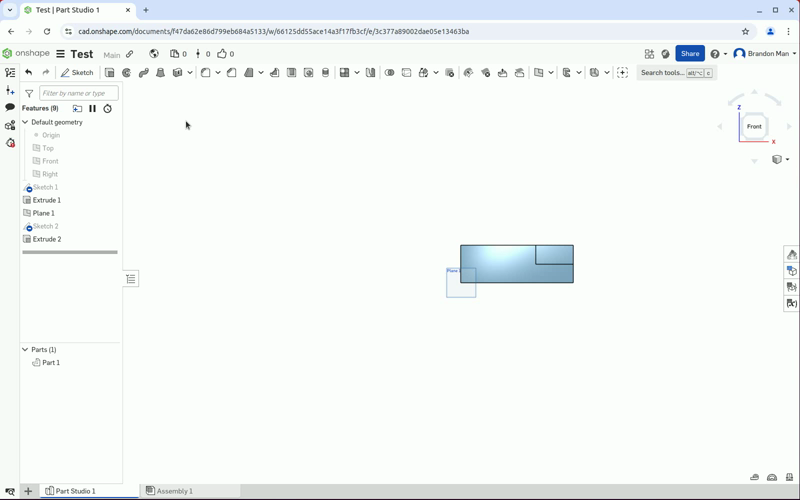
key(shift+h)
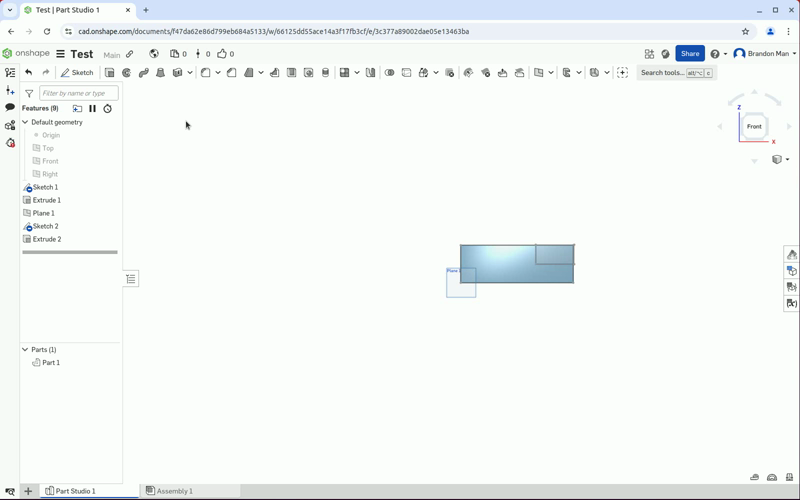
key(shift+h)
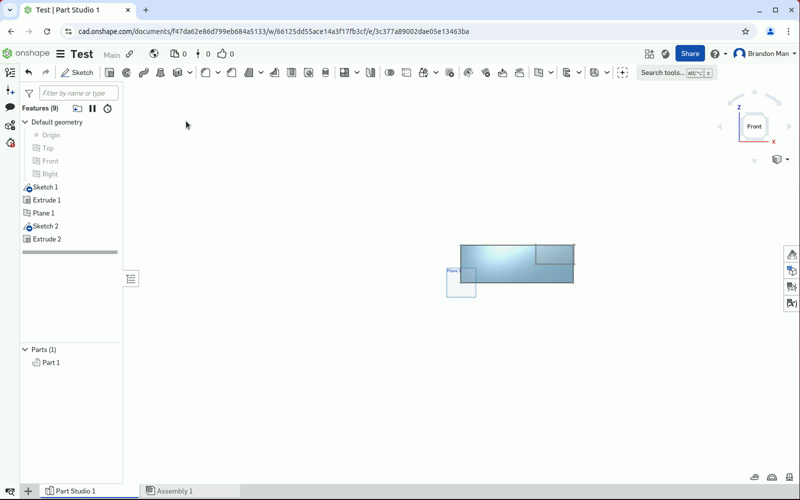
key(shift+7)
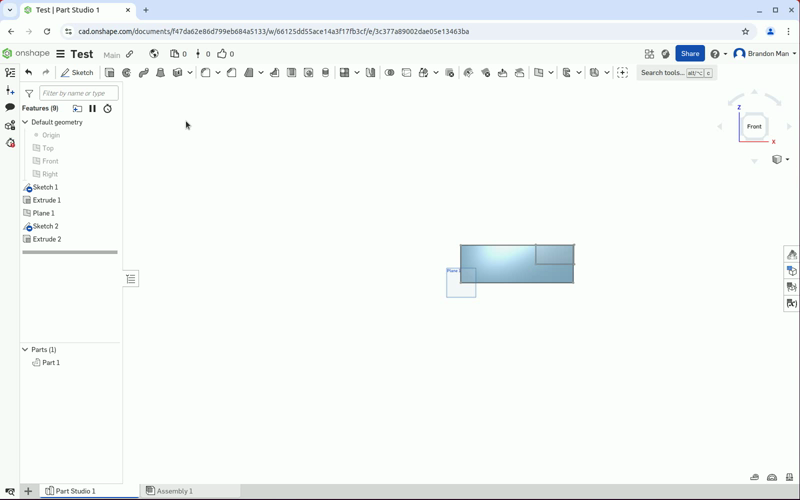
key(left, 2)
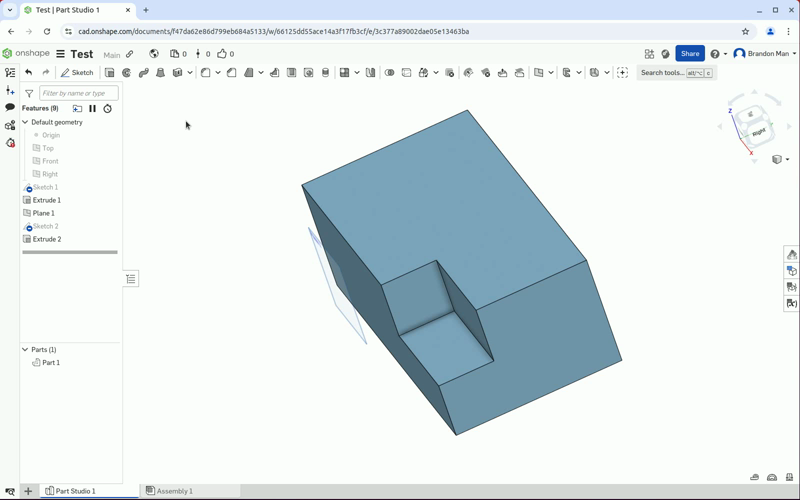
key(down, 2)
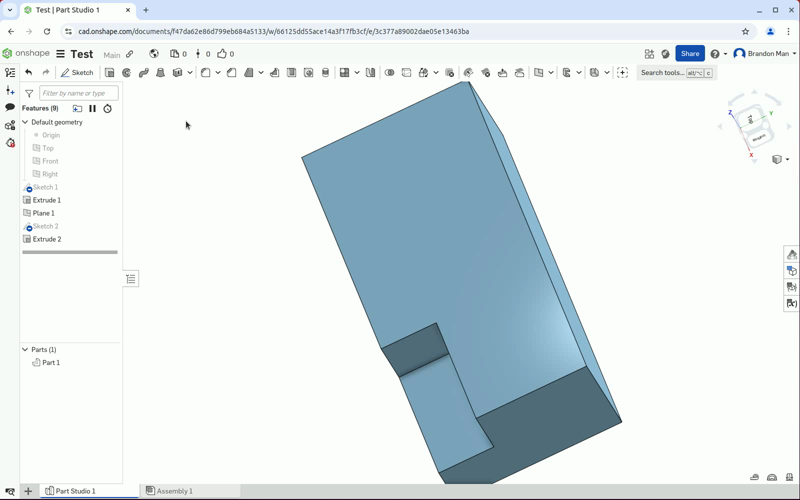
key(up, 2)
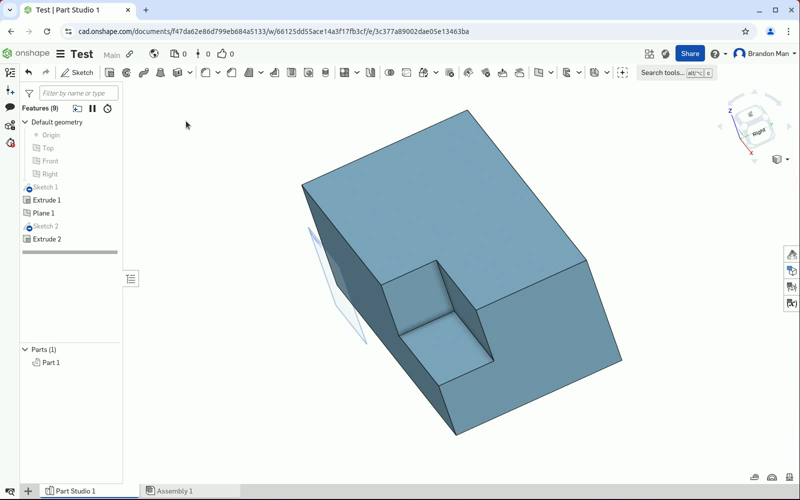
key(right, 2)
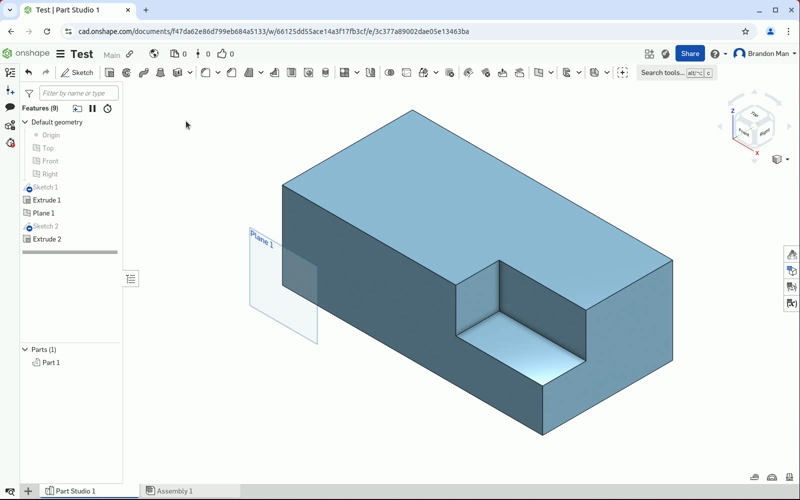
mouse_move(73, 189)
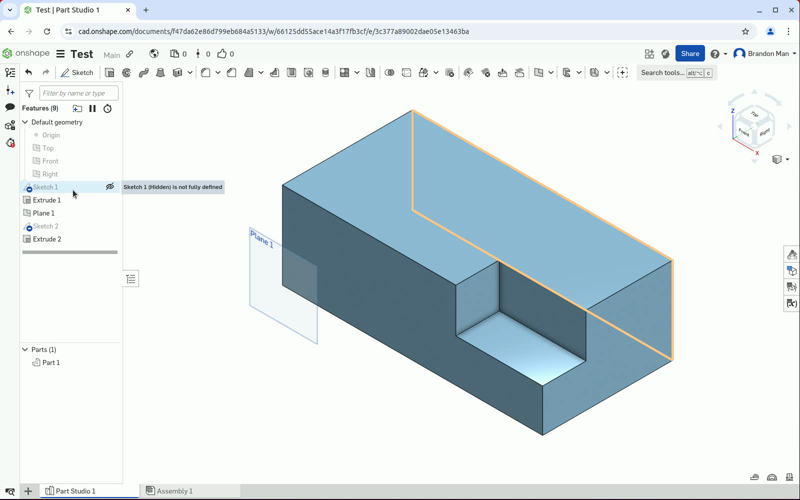
click(73, 189)